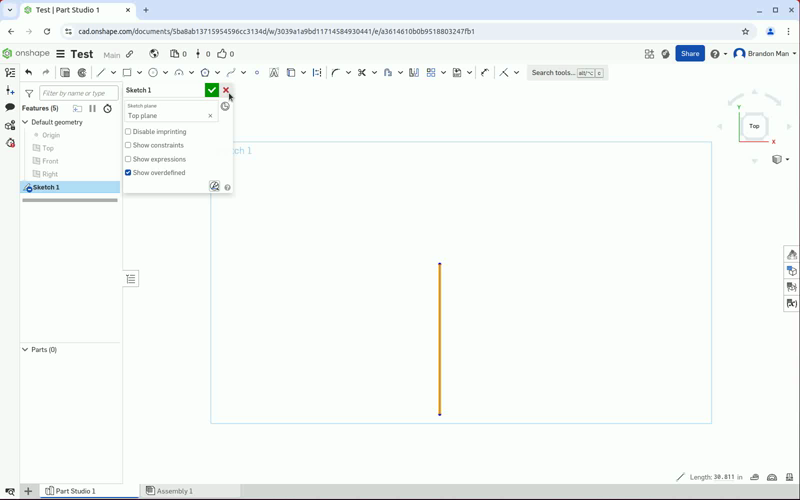
key(shift+h)
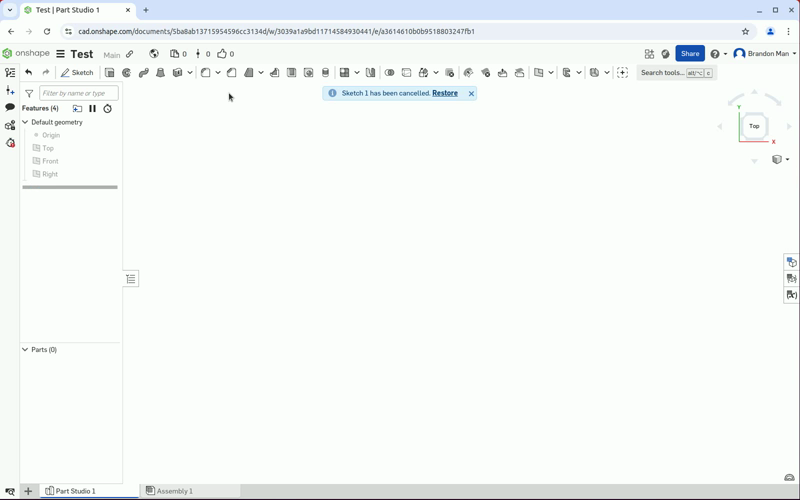
mouse_move(73, 352)
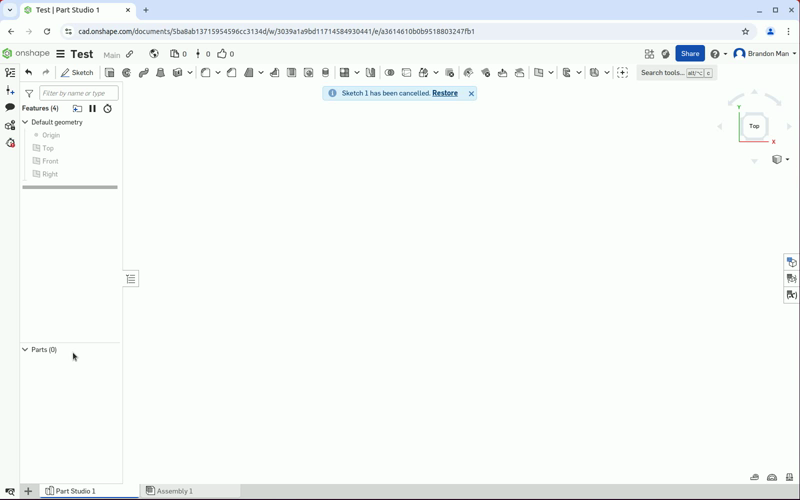
key(y)
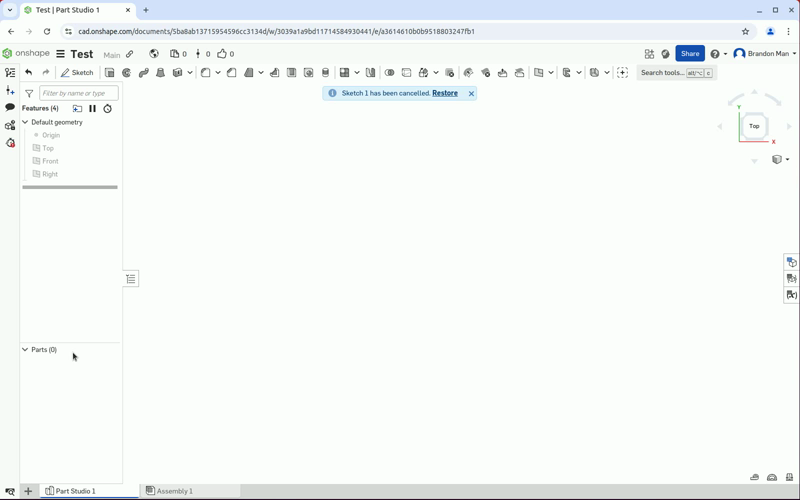
key(shift+p)
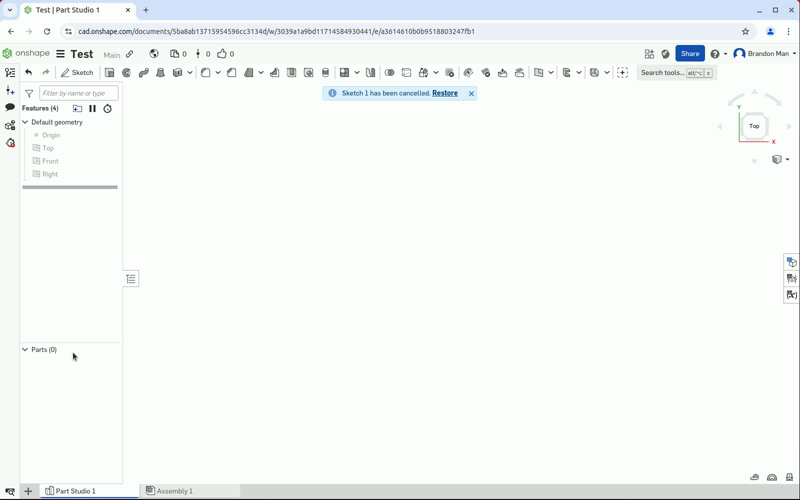
key(space)
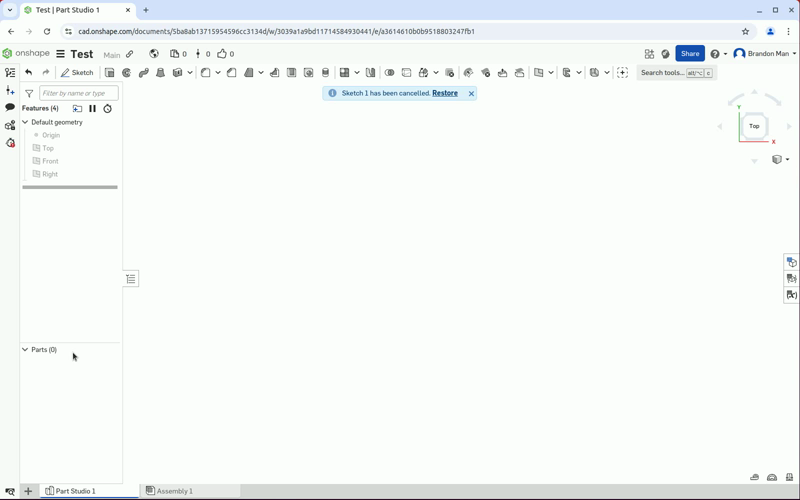
key_down(shift)
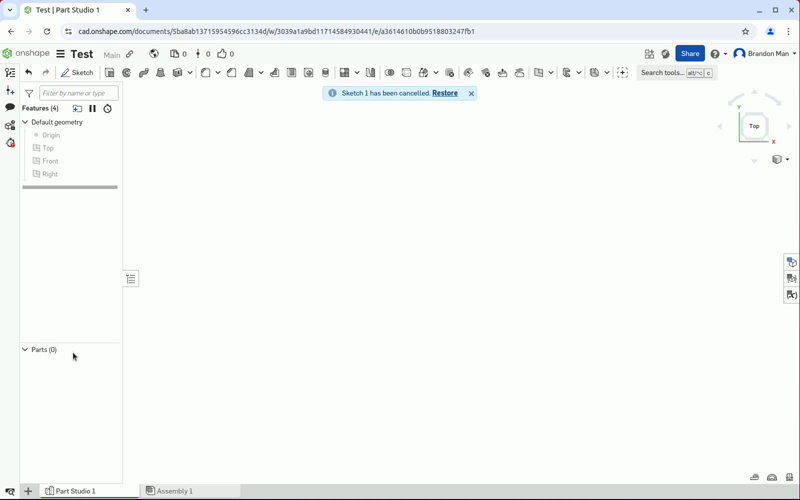
key(up)
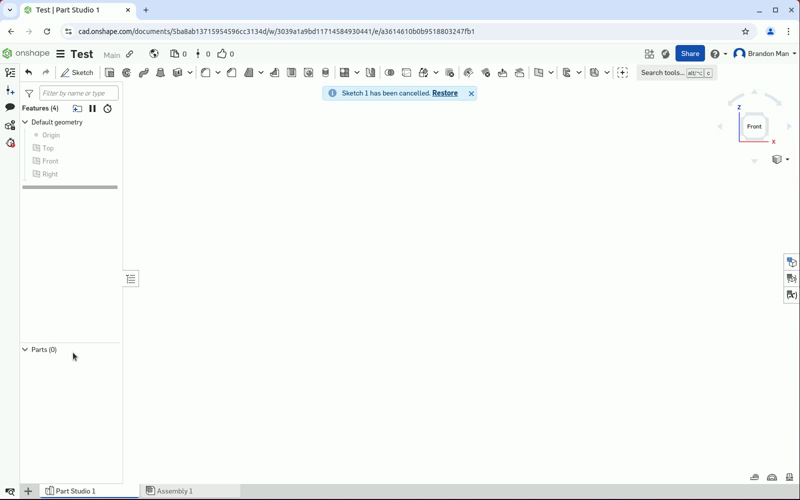
key_up(shift)
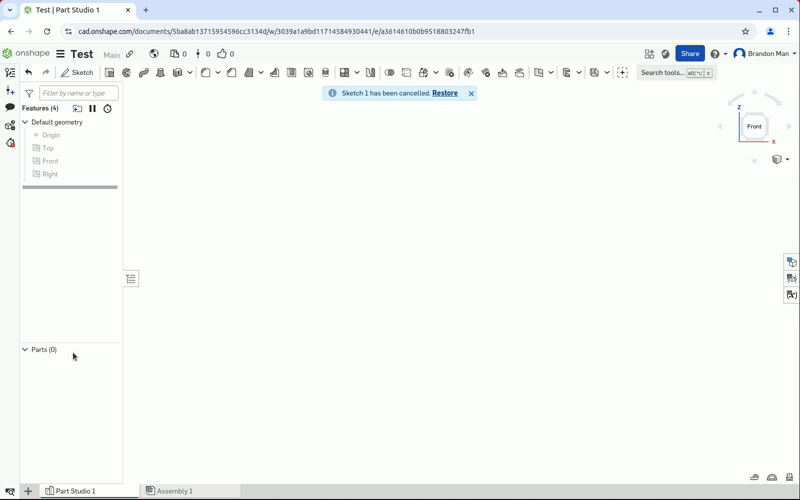
mouse_move(73, 352)
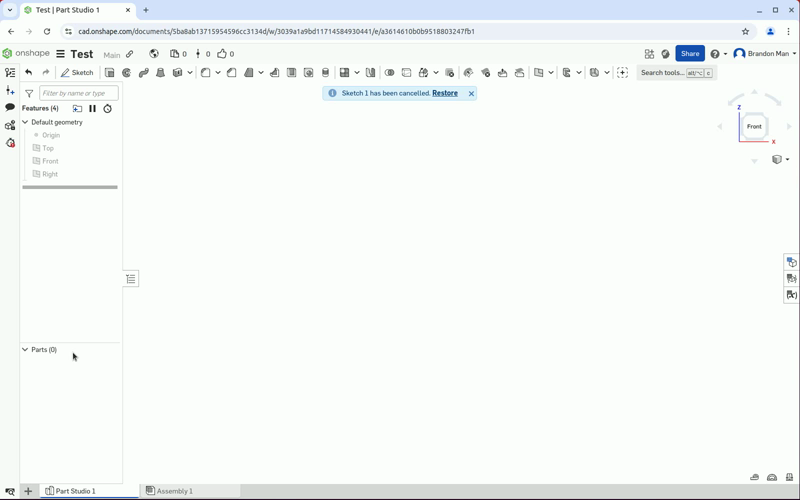
key(shift+y)
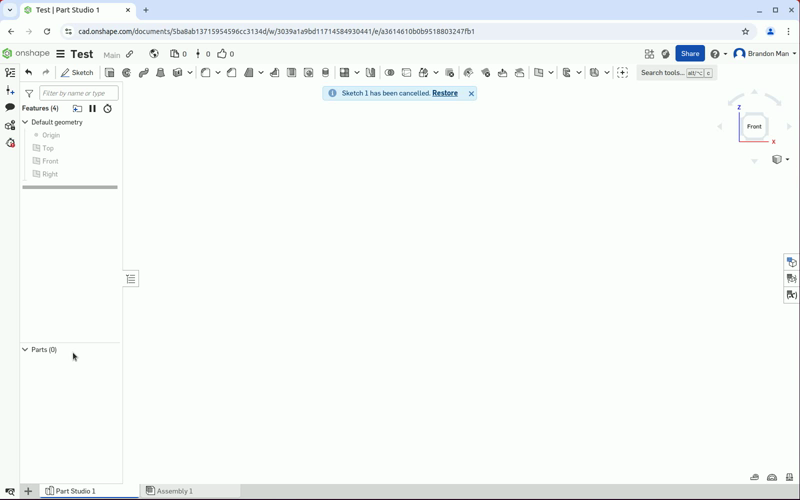
key(shift+s)
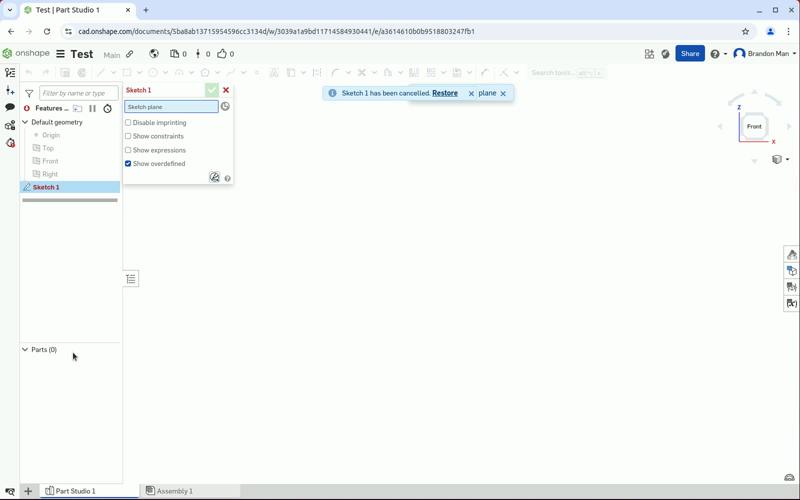
mouse_move(73, 163)
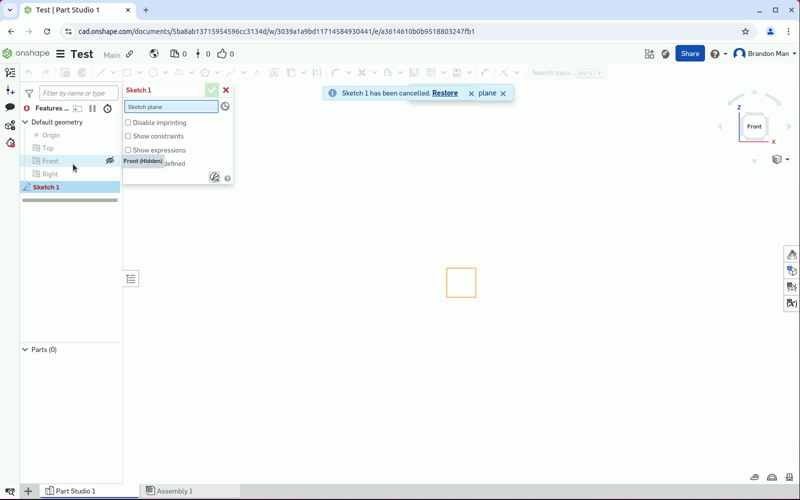
click(73, 163)
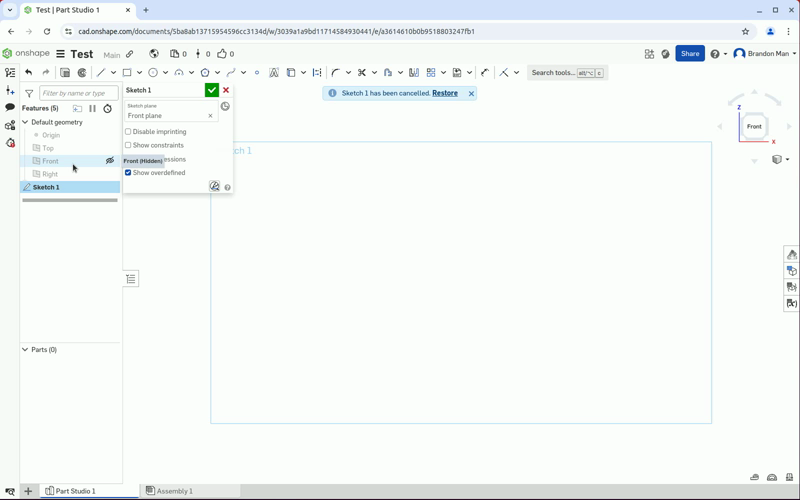
mouse_move(73, 352)
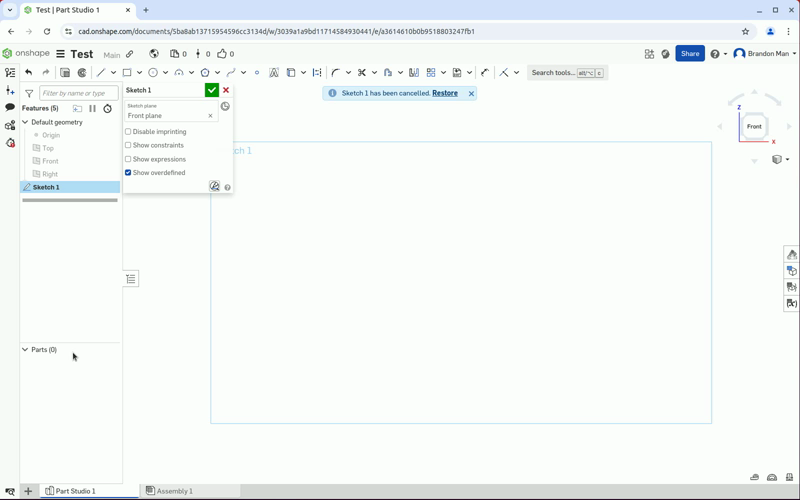
key(y)
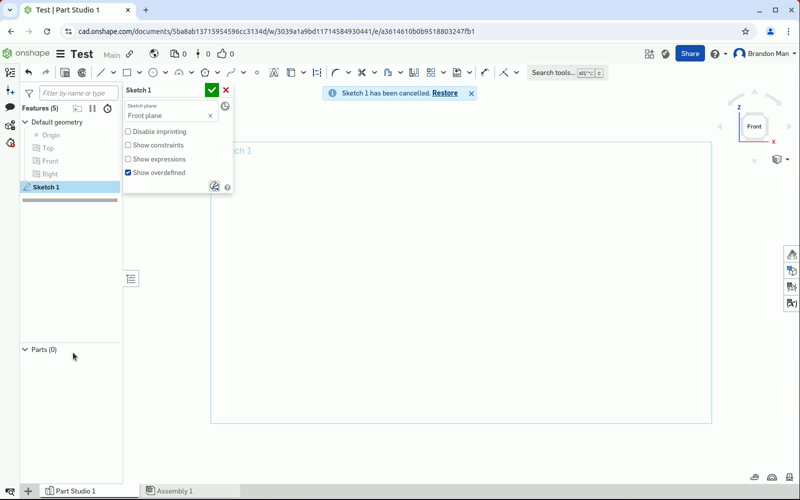
key(c)
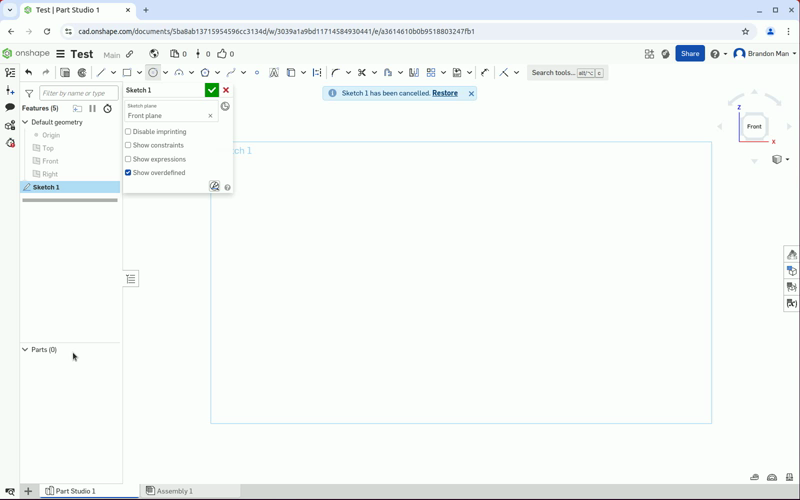
key_down(shift)
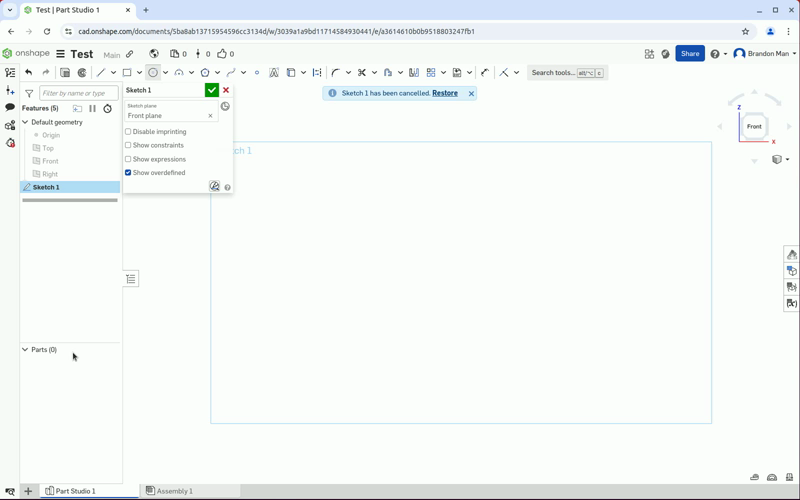
mouse_move(362, 282)
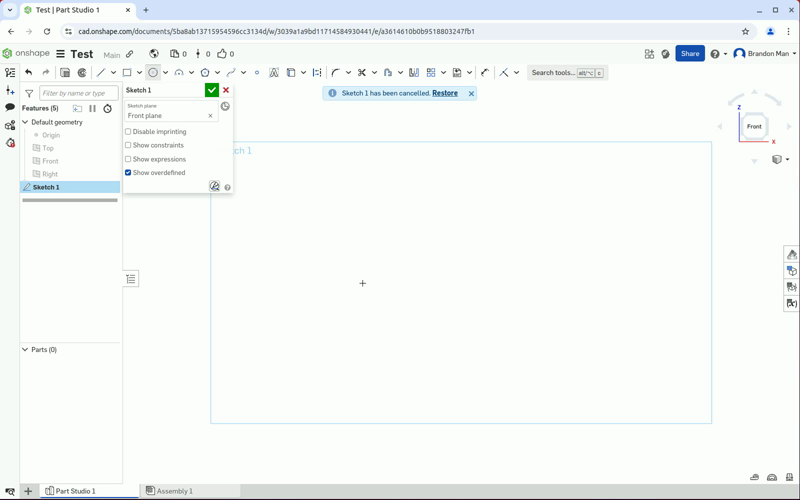
click(362, 282)
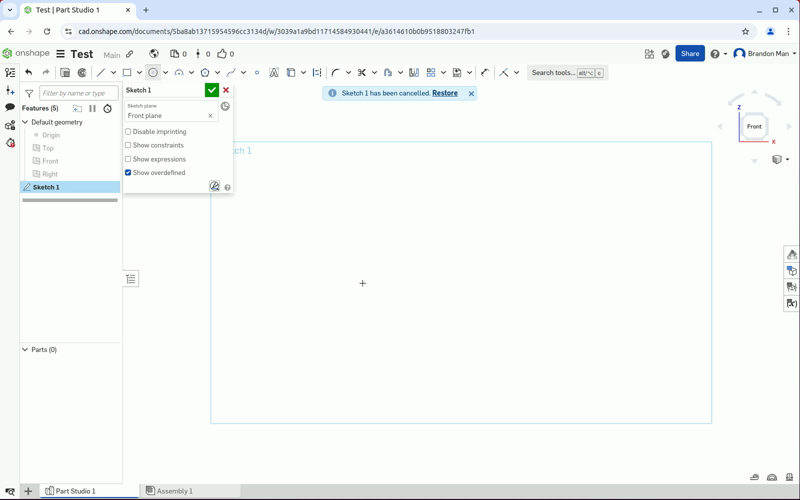
key_up(shift)
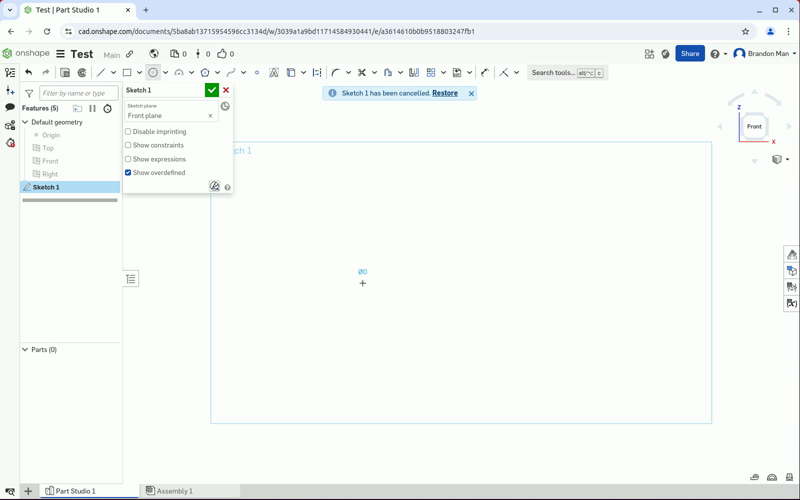
mouse_move(374, 282)
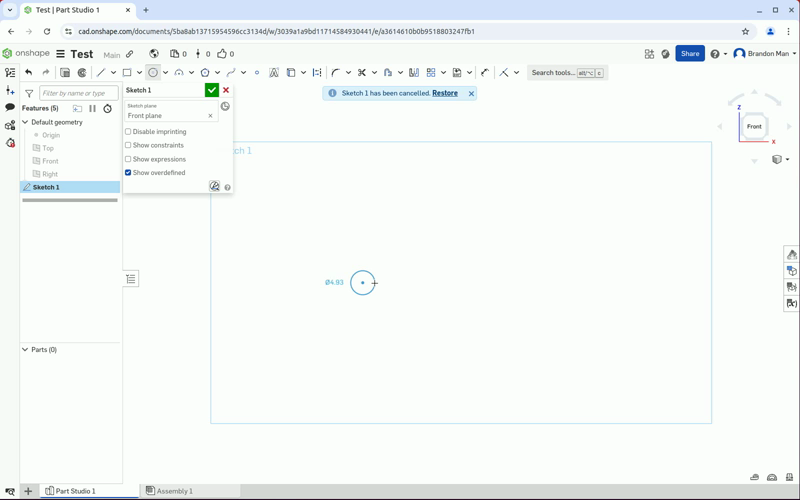
click(374, 282)
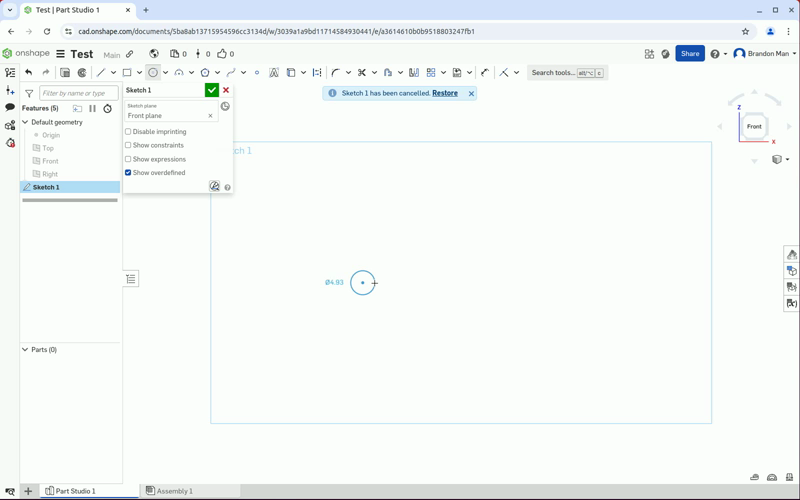
key(esc)
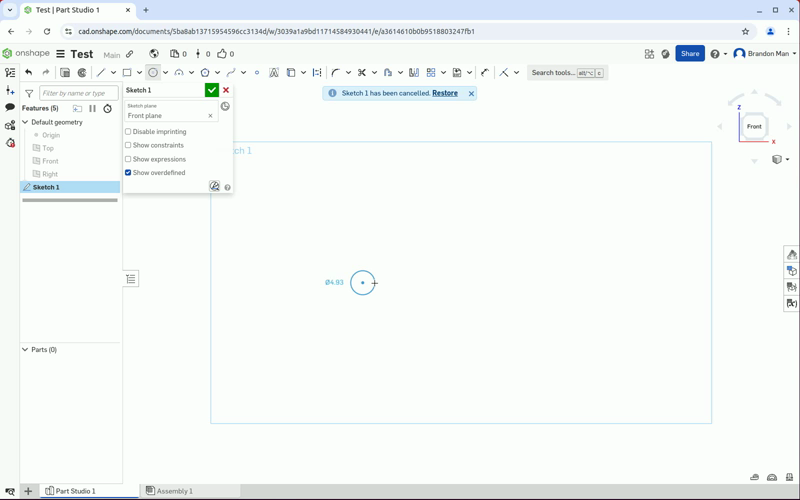
mouse_move(362, 288)
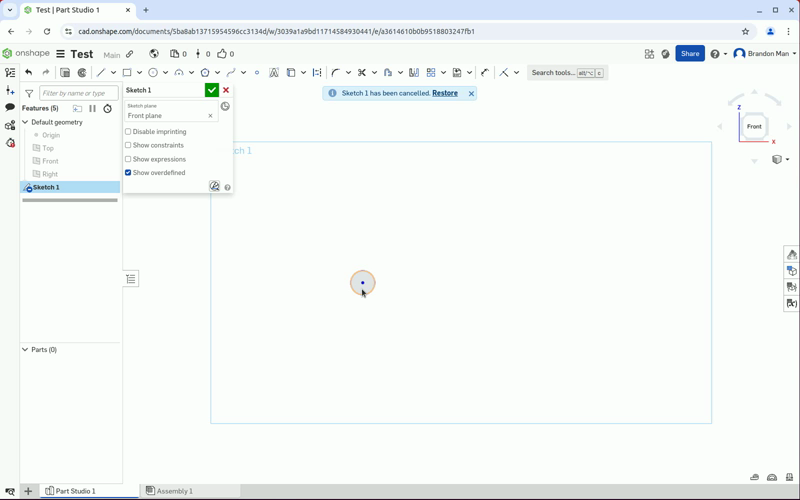
scroll(6)
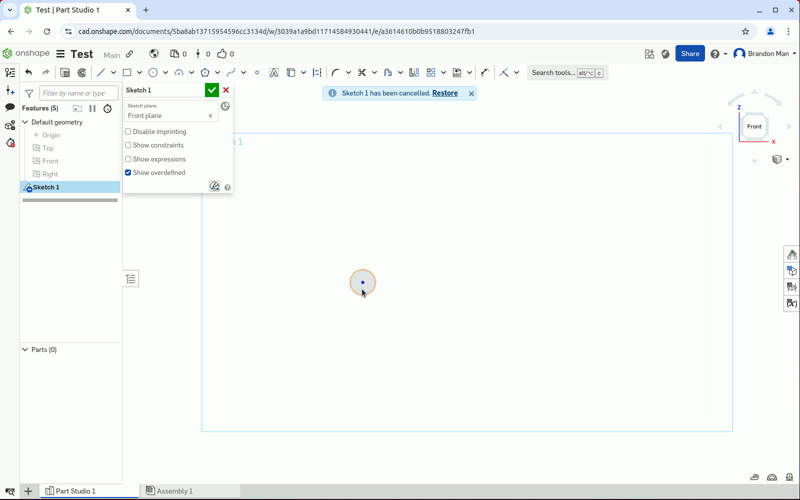
scroll(6)
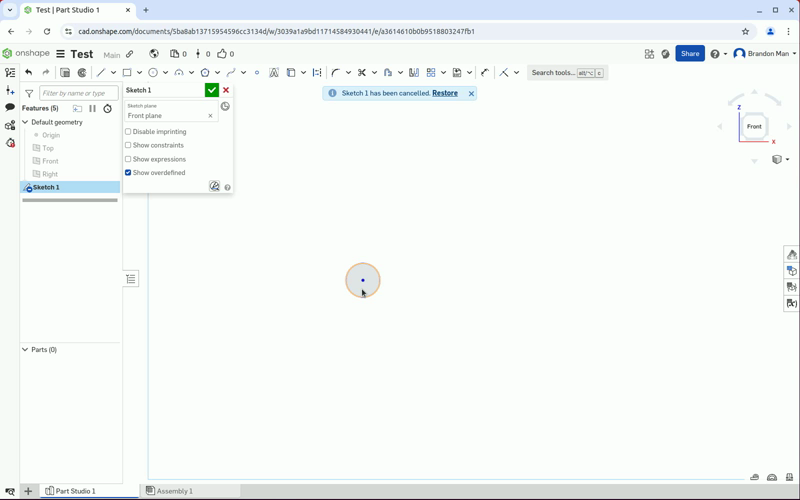
scroll(6)
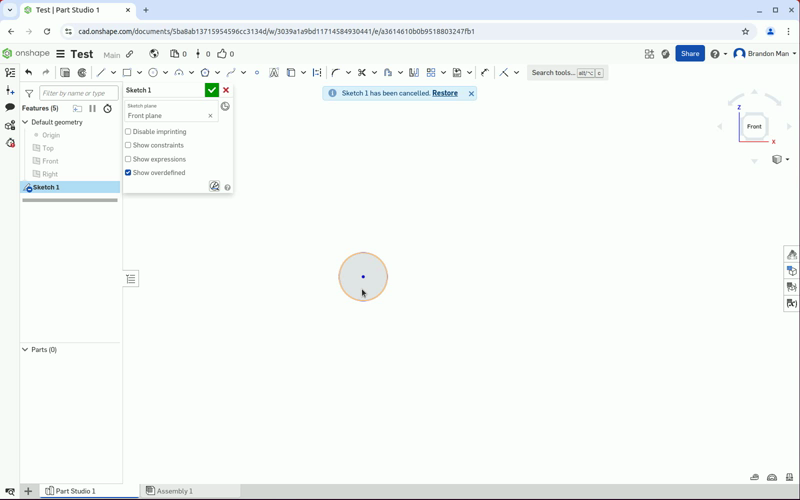
scroll(6)
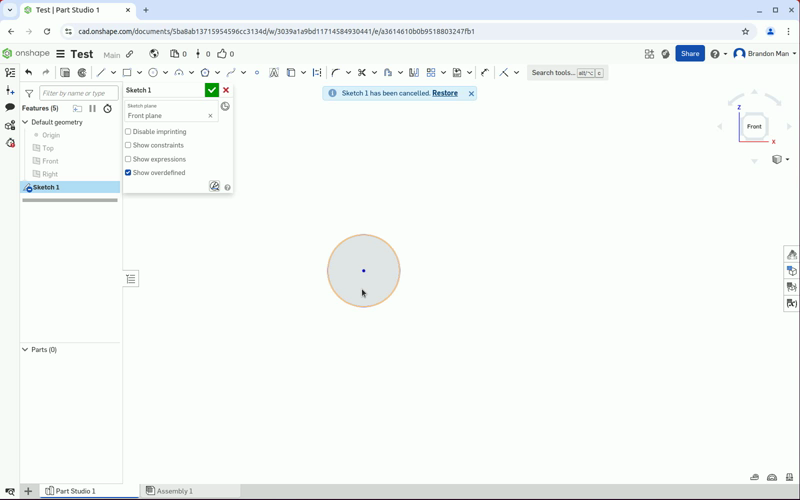
scroll(6)
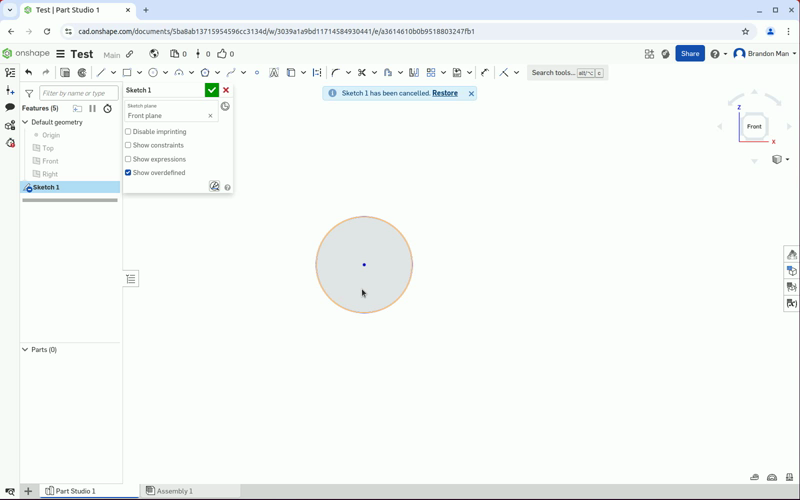
scroll(6)
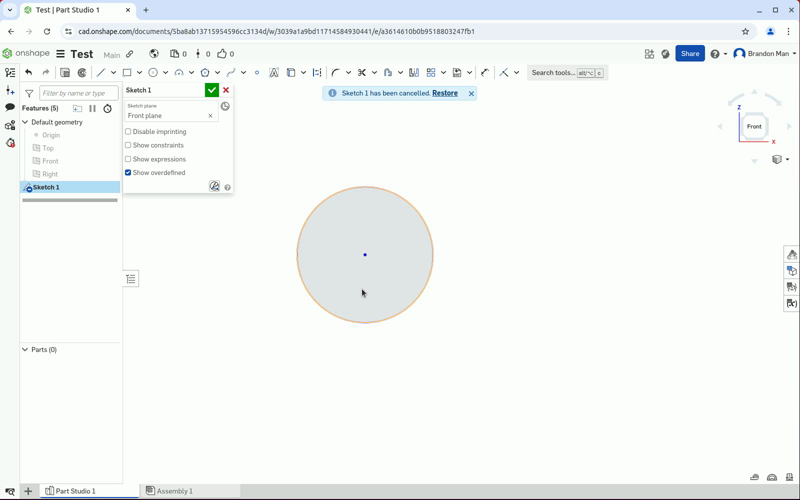
scroll(6)
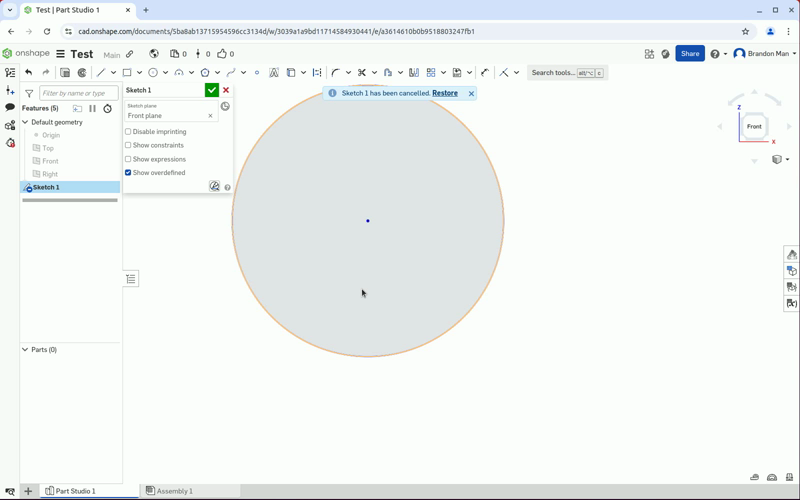
click(362, 288)
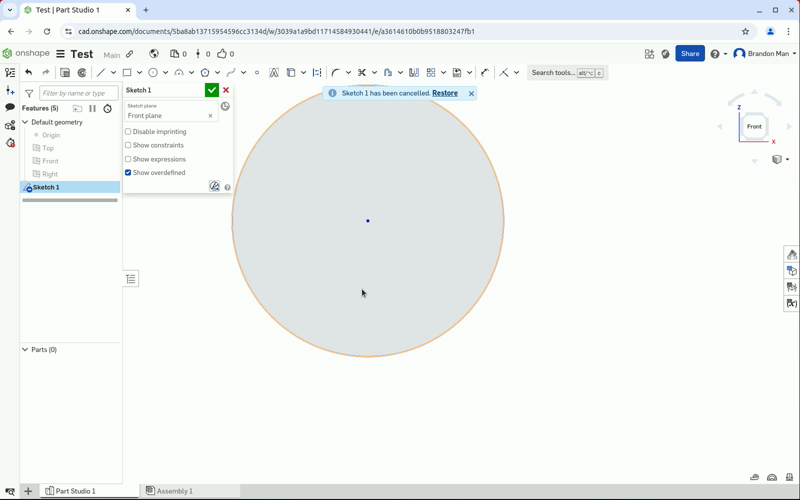
scroll(-6)
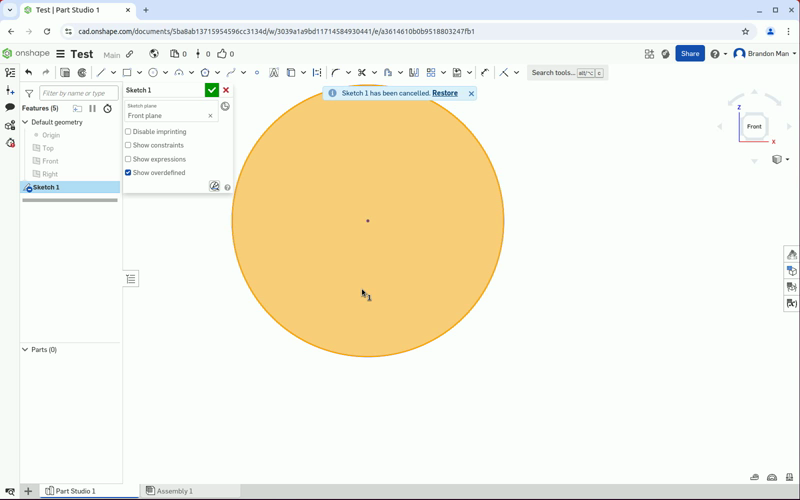
scroll(-6)
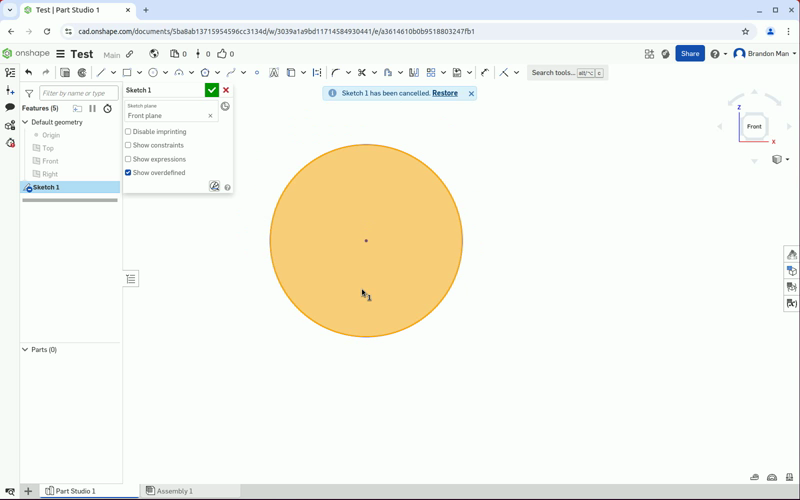
scroll(-6)
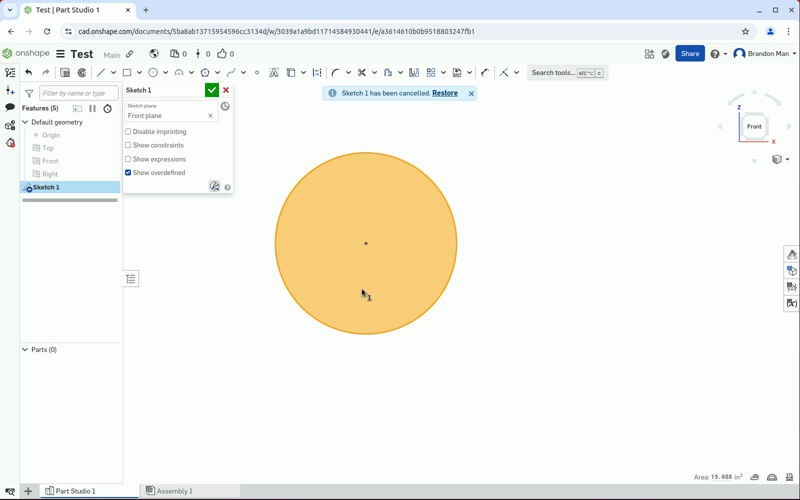
scroll(-6)
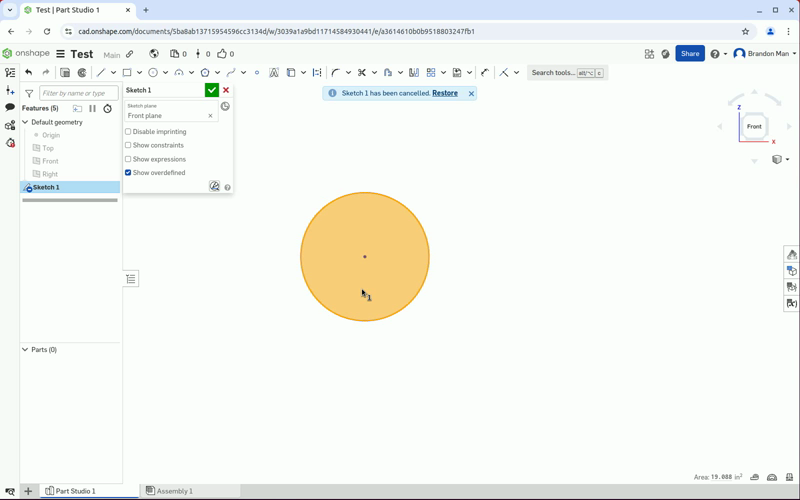
scroll(-6)
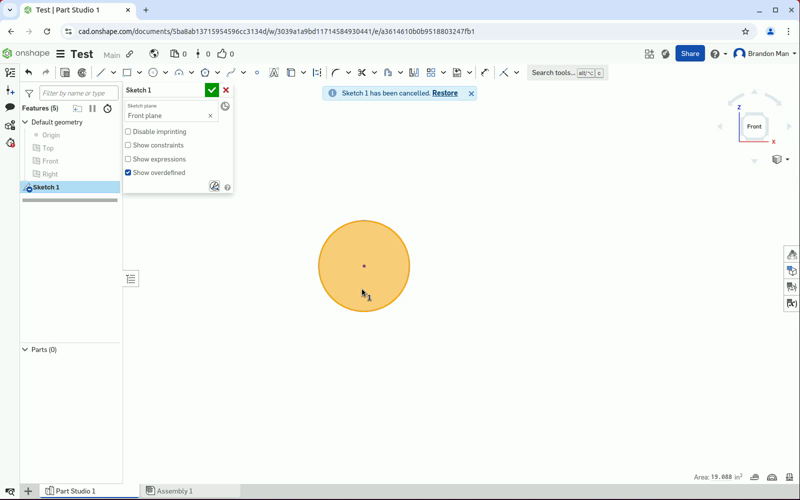
scroll(-6)
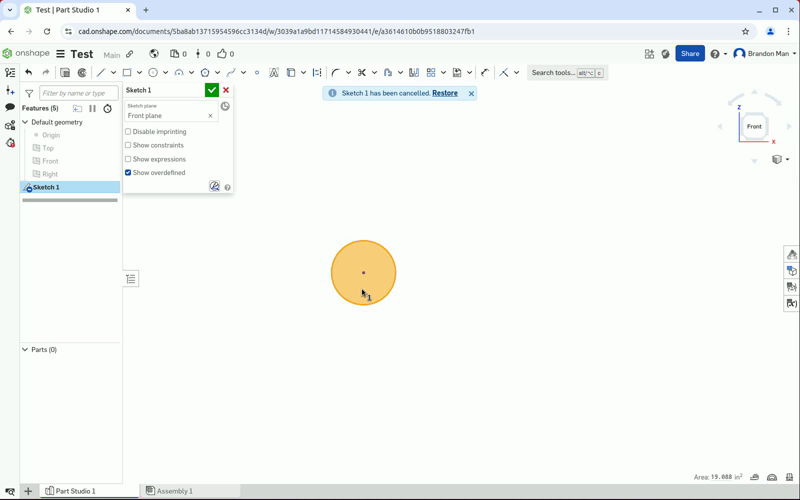
scroll(-6)
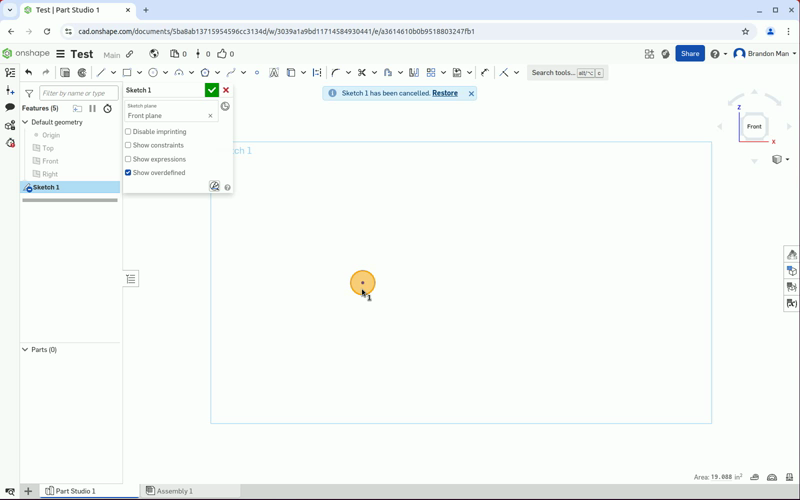
mouse_move(73, 352)
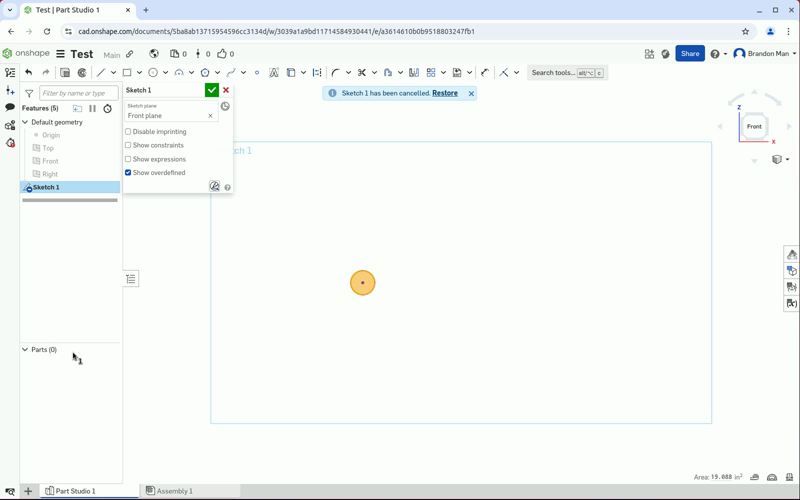
key(shift+y)
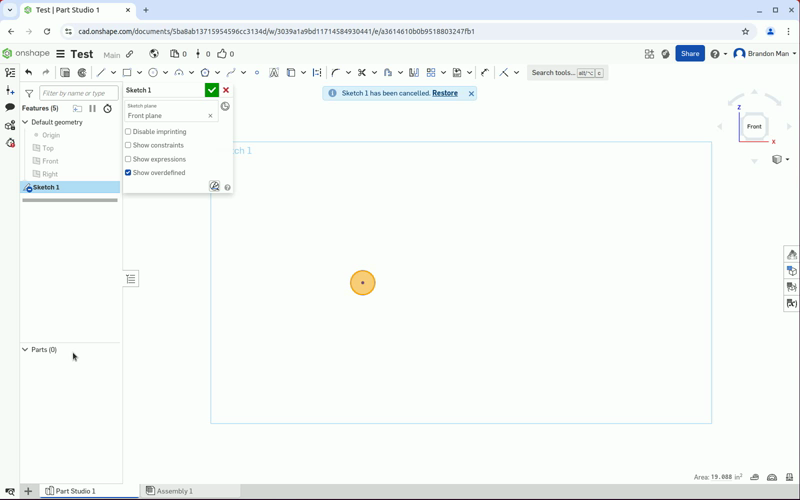
key(shift+e)
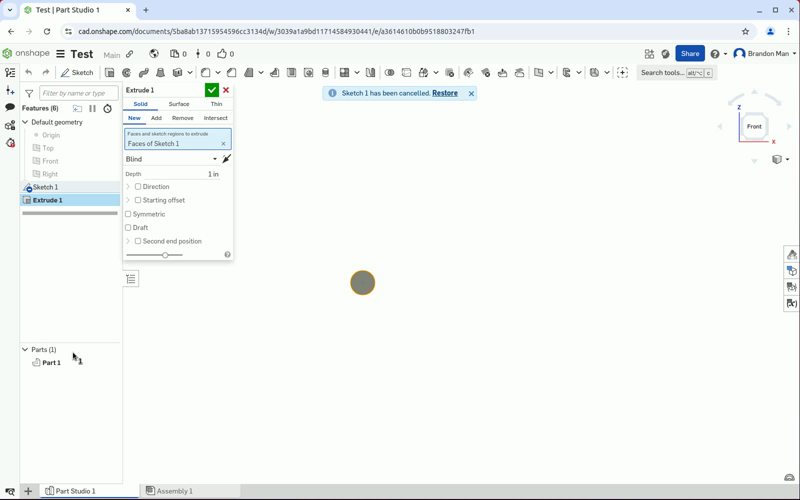
mouse_move(143, 106)
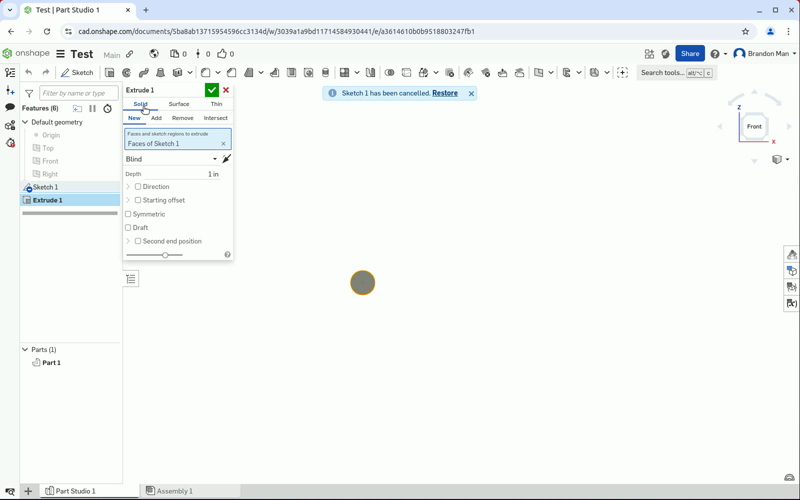
click(143, 106)
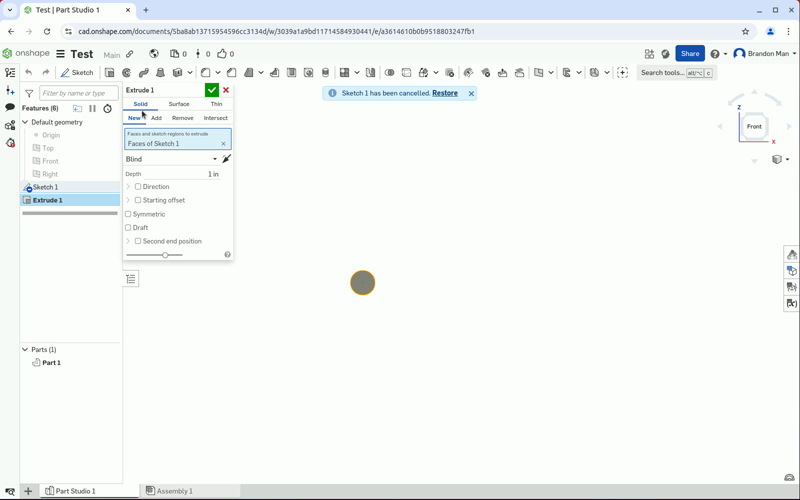
mouse_move(137, 120)
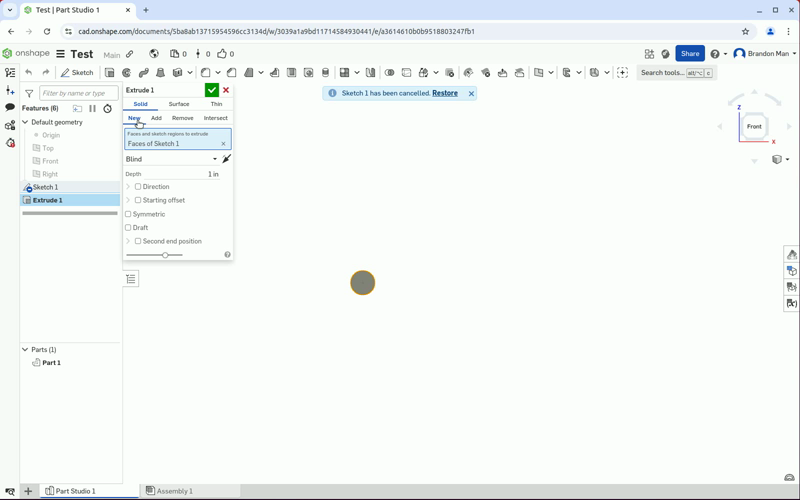
click(137, 120)
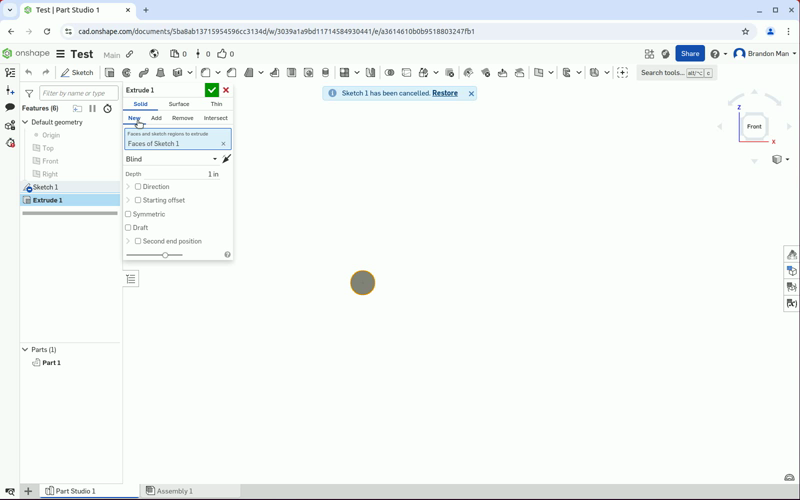
key(tab, 4)
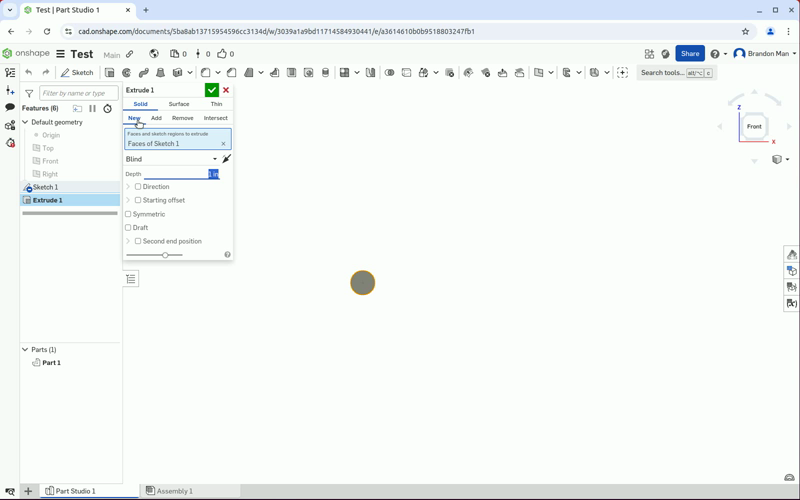
text(1.685)
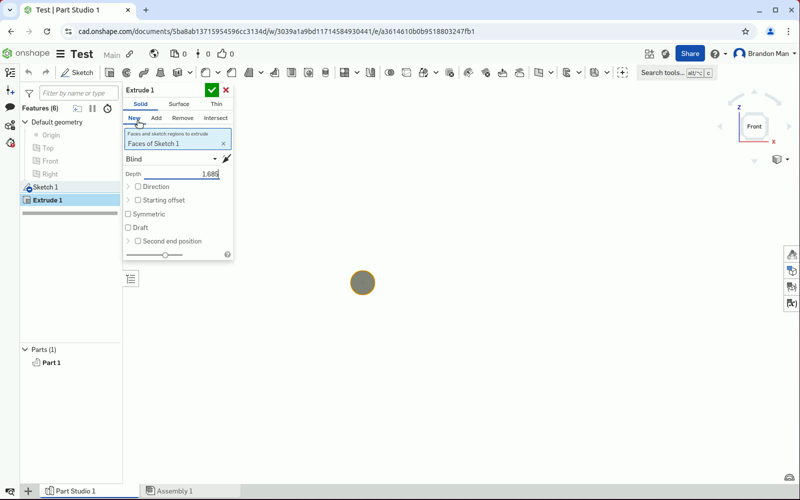
key(enter)
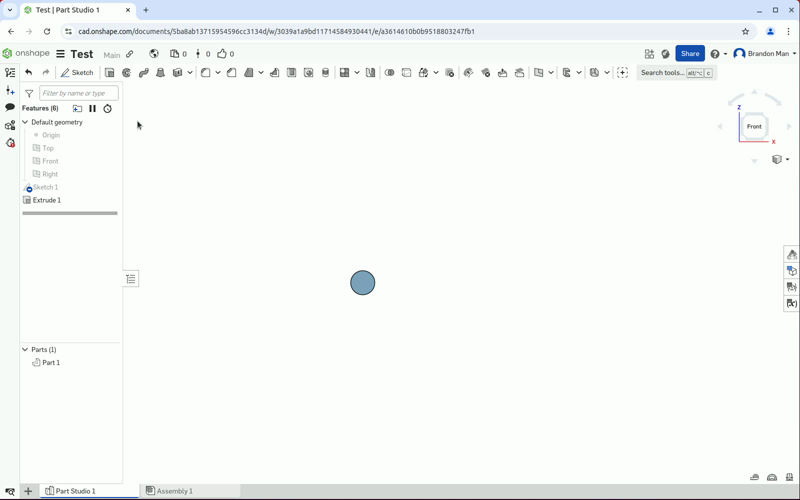
key(shift+h)
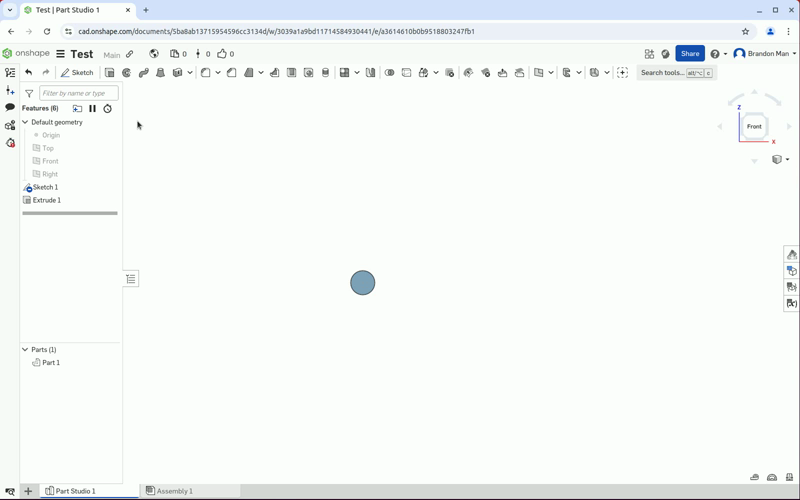
key(shift+h)
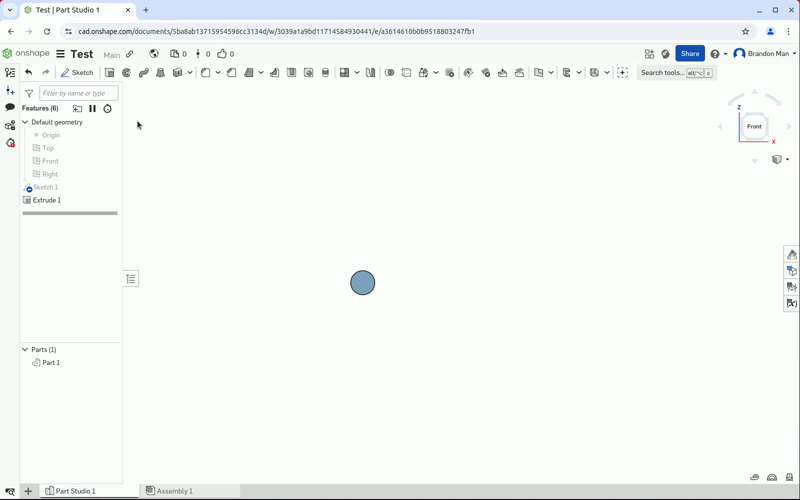
mouse_move(73, 189)
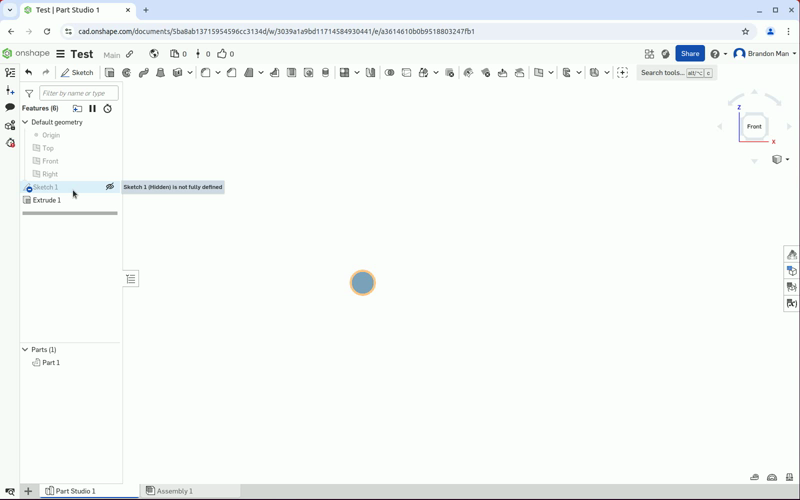
click(73, 189)
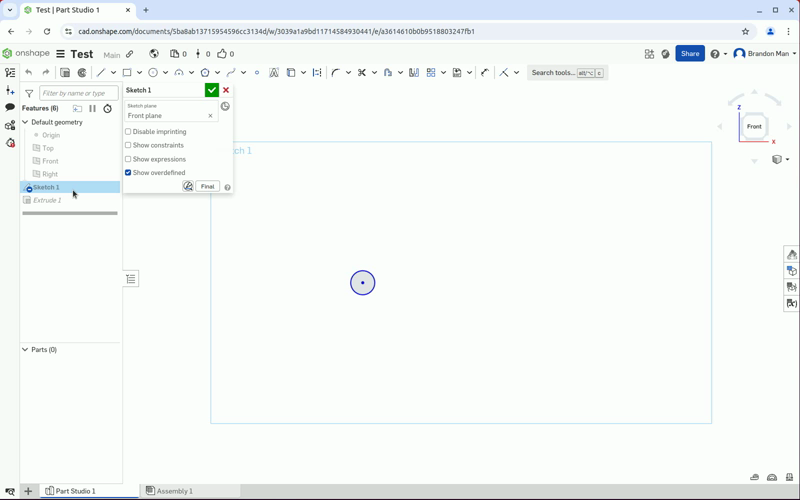
mouse_move(229, 92)
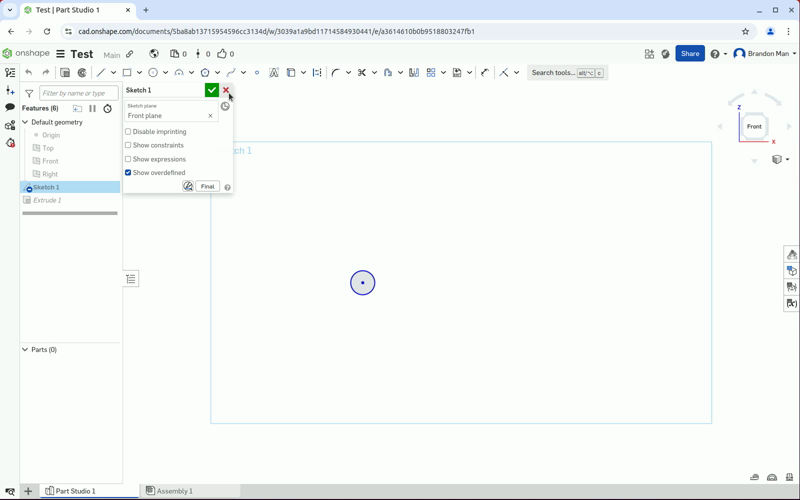
click(229, 92)
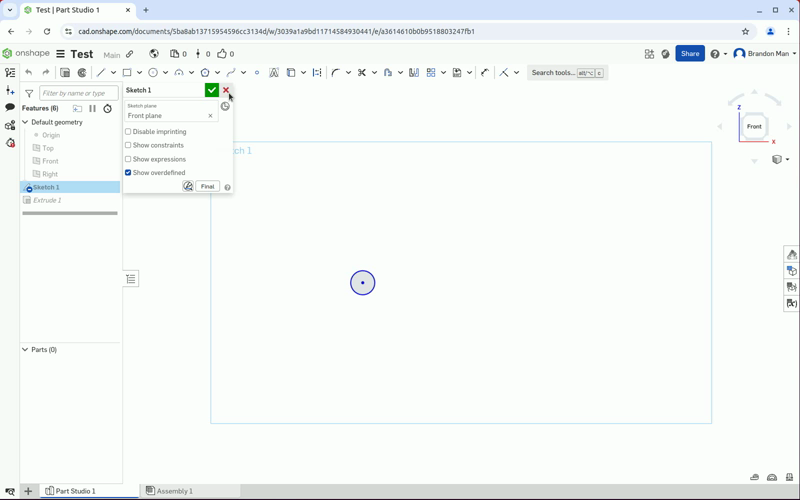
key(shift+s)
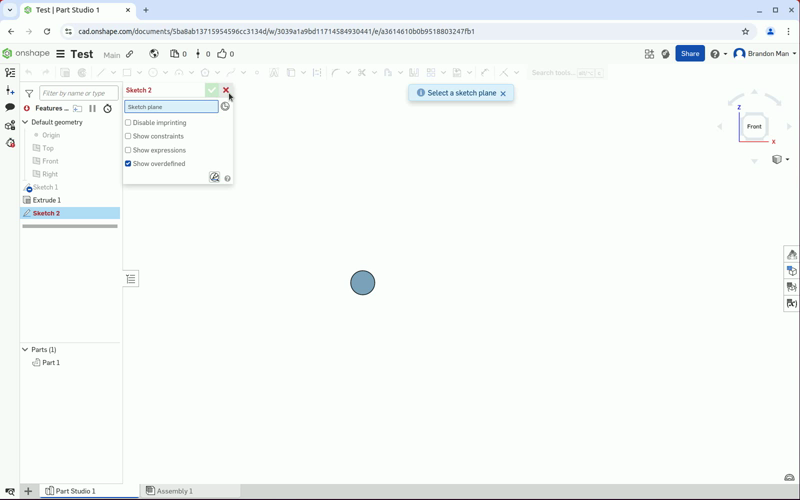
mouse_move(73, 163)
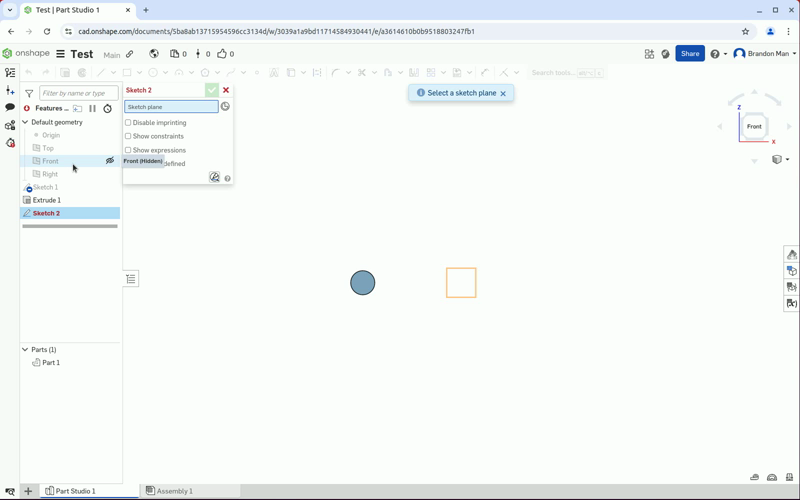
click(73, 163)
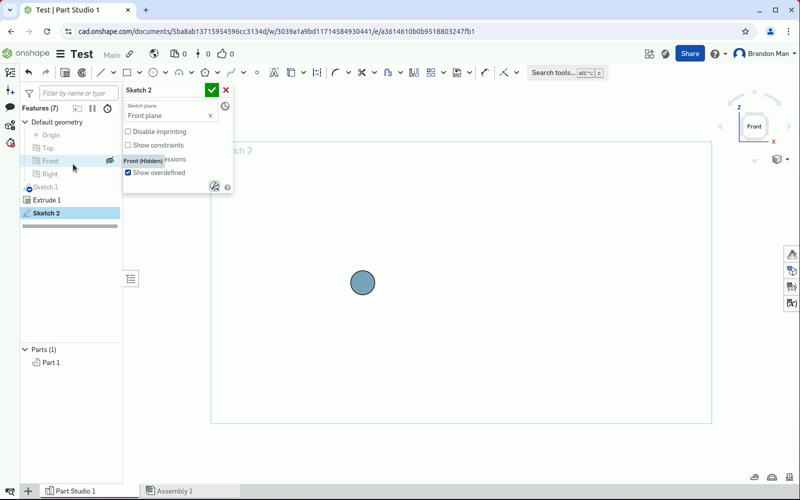
mouse_move(73, 352)
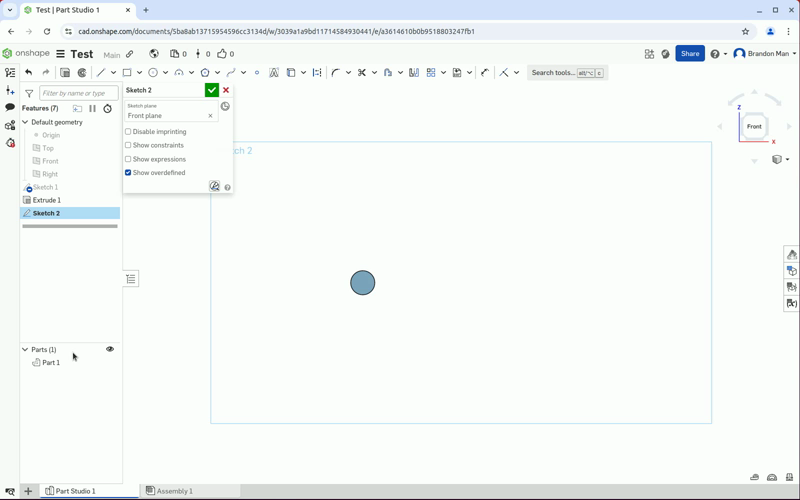
key(y)
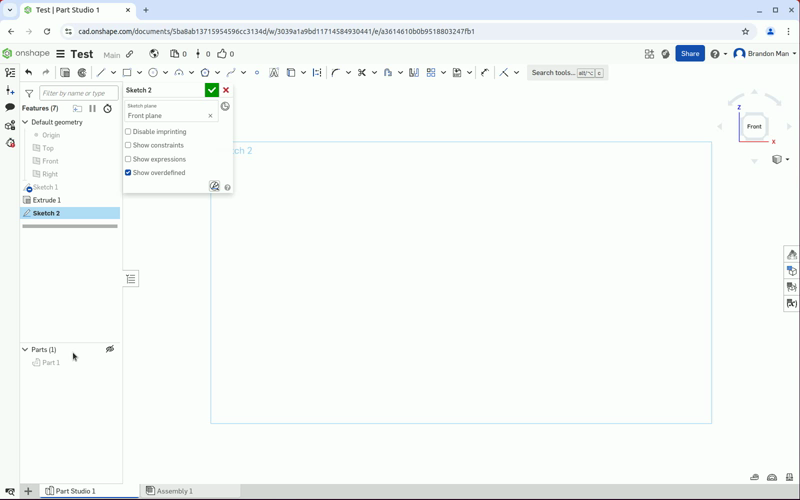
key(c)
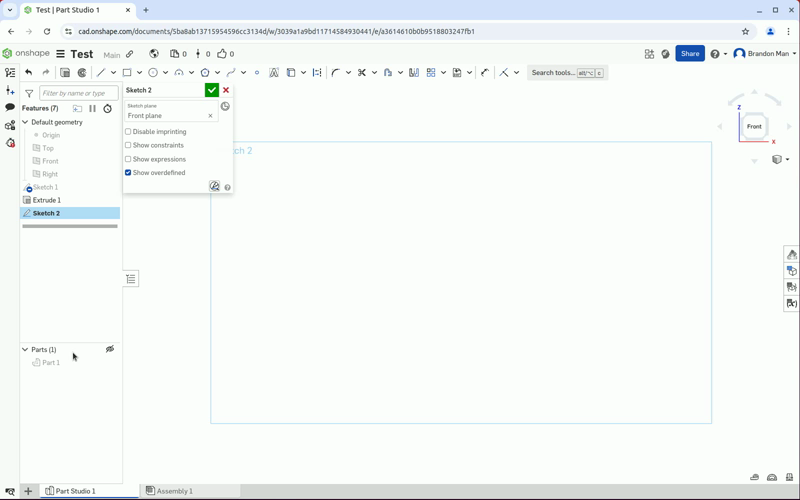
key_down(shift)
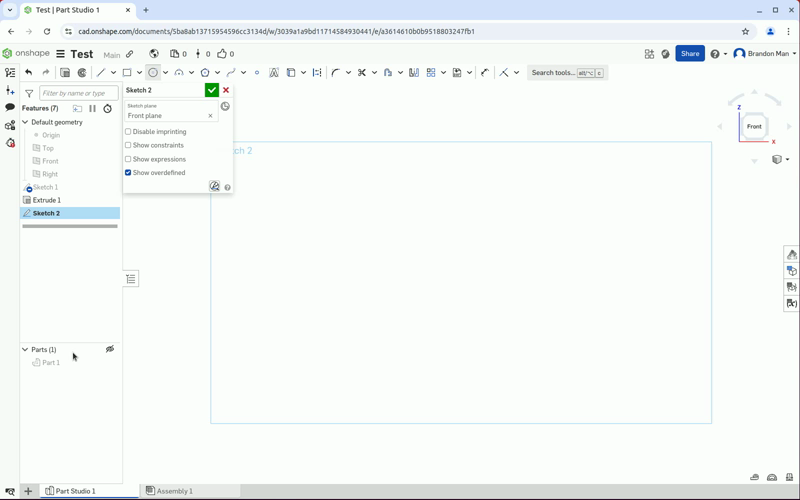
mouse_move(562, 282)
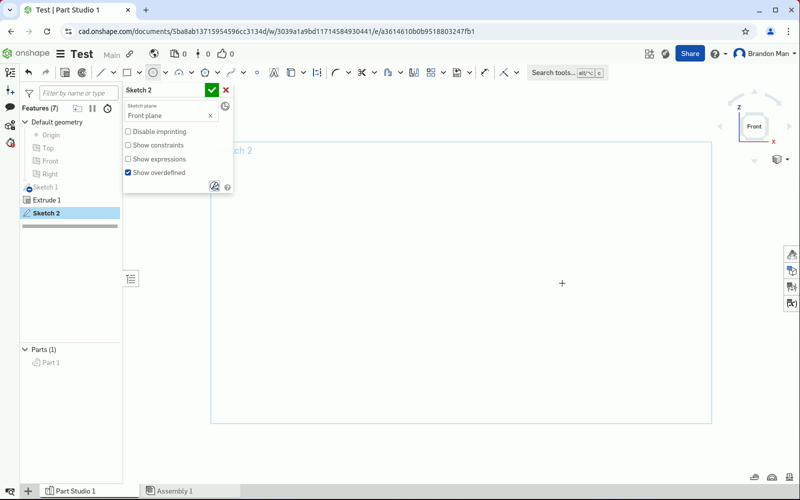
click(562, 282)
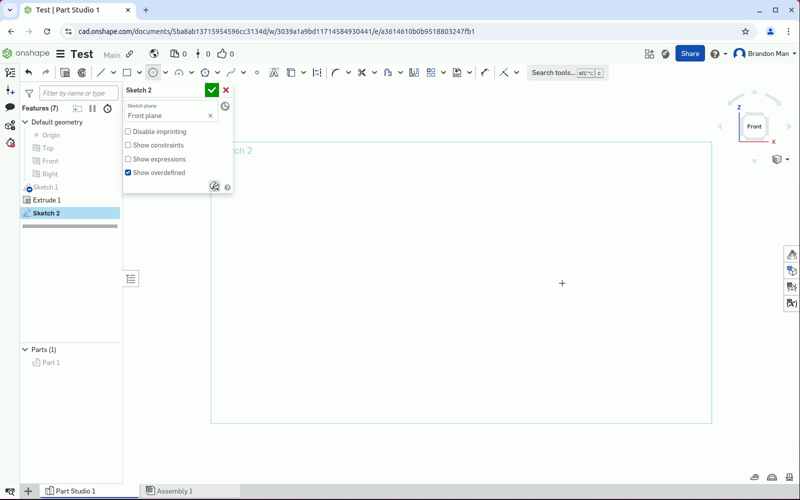
key_up(shift)
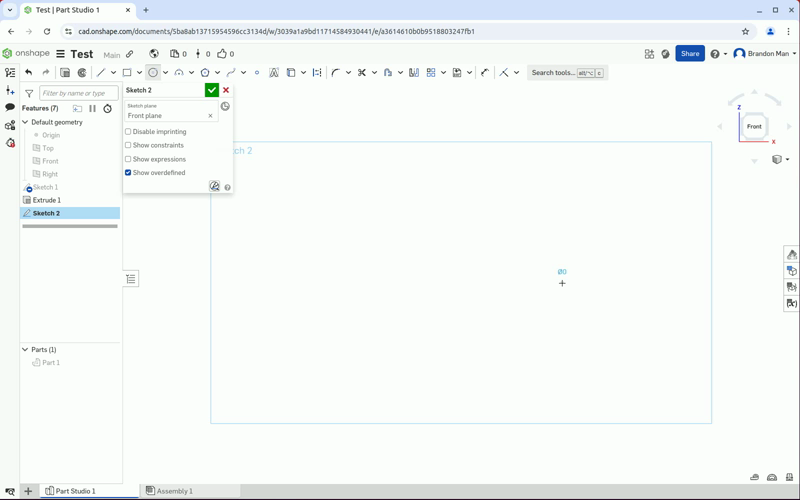
mouse_move(574, 282)
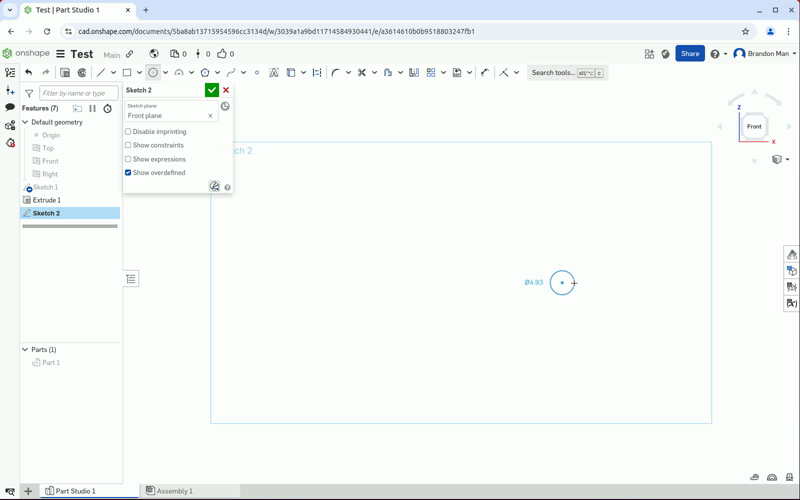
click(574, 282)
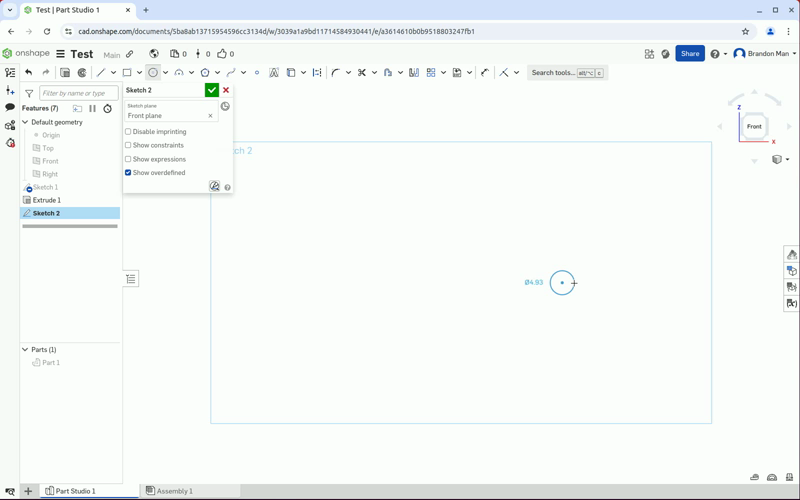
key(esc)
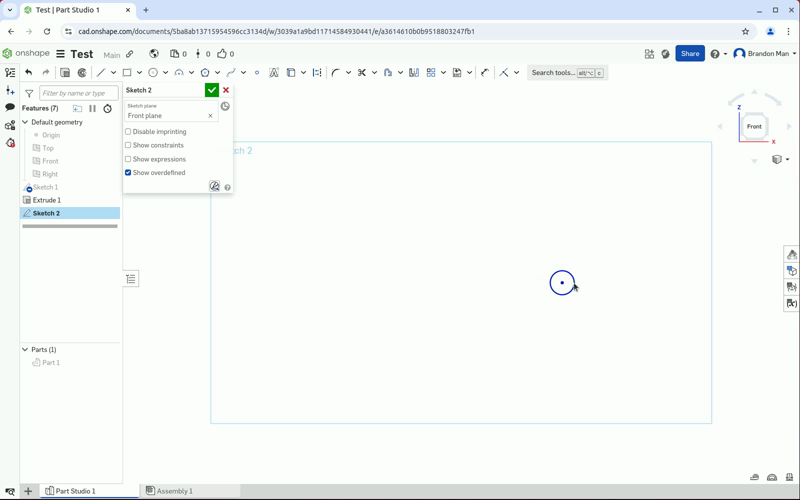
mouse_move(563, 288)
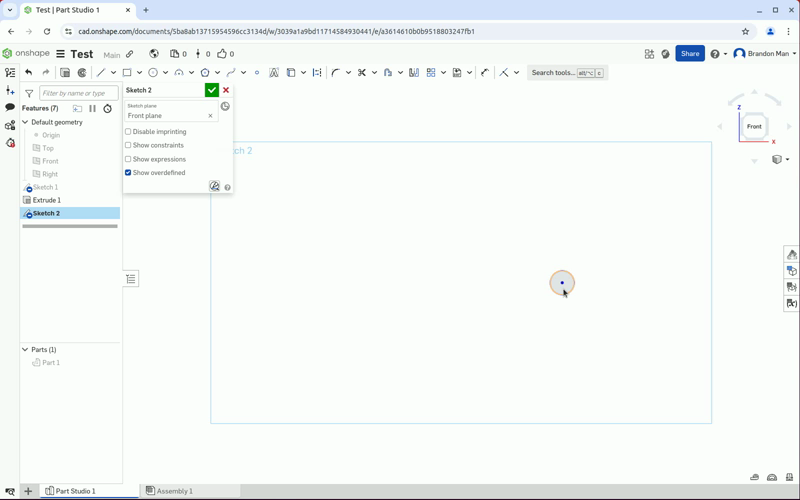
scroll(6)
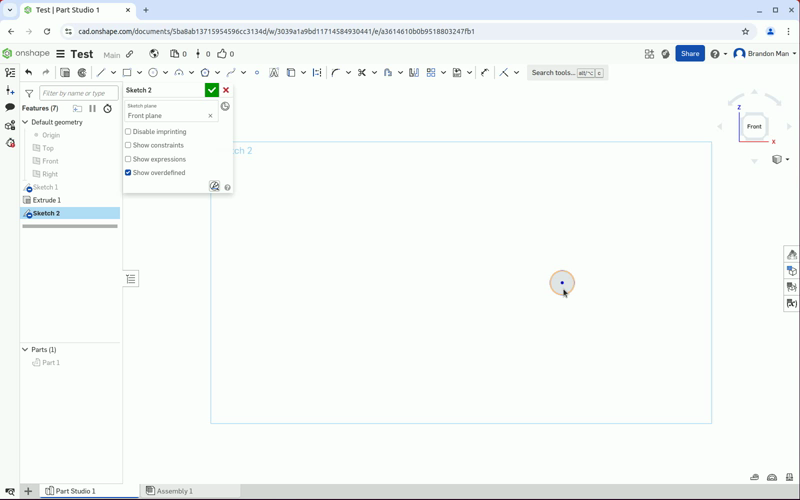
scroll(6)
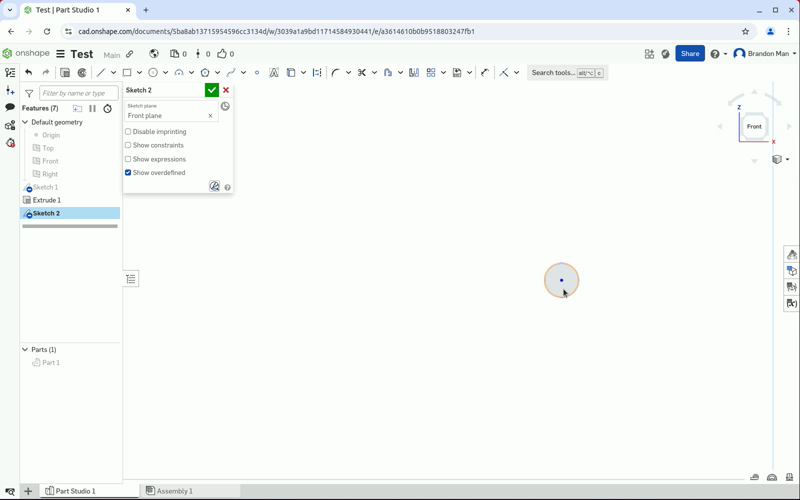
scroll(6)
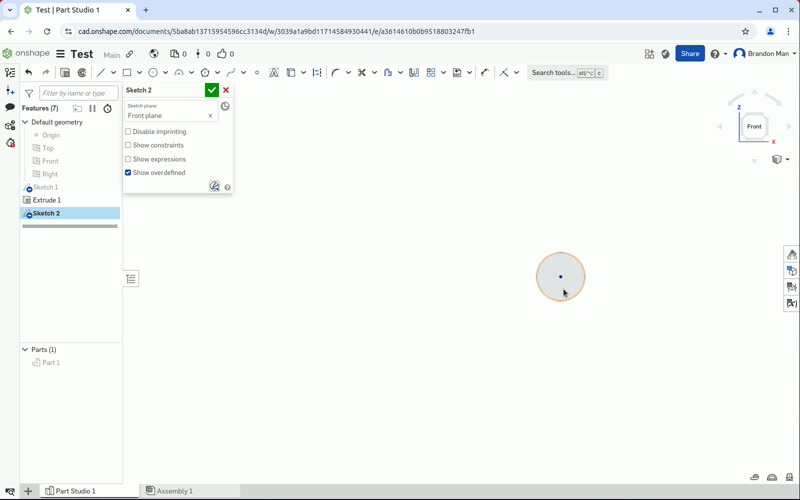
scroll(6)
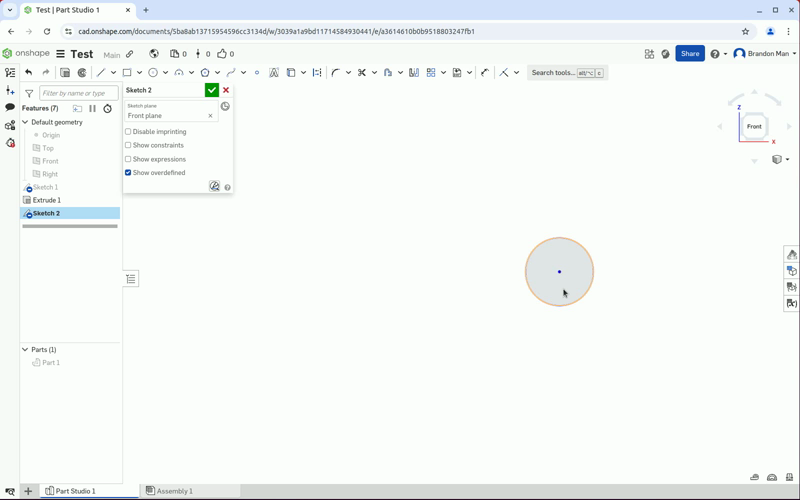
scroll(6)
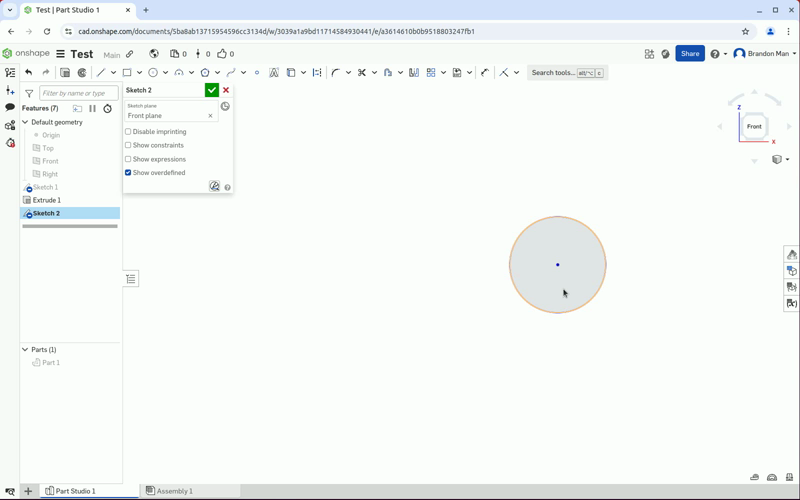
scroll(6)
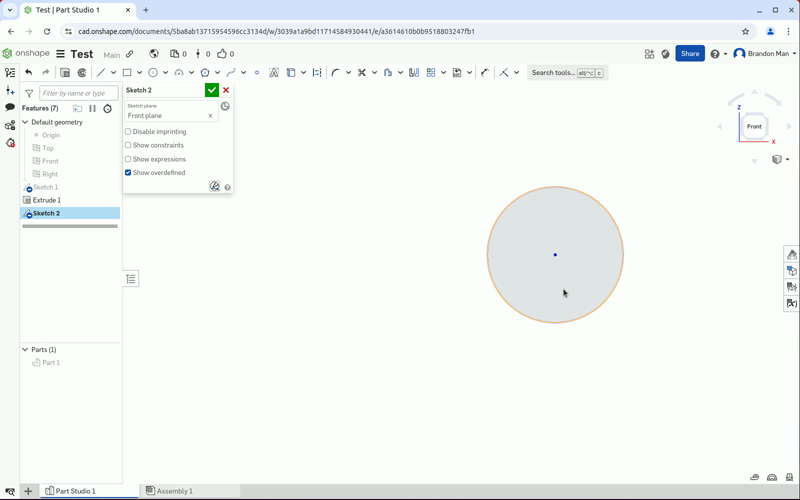
scroll(6)
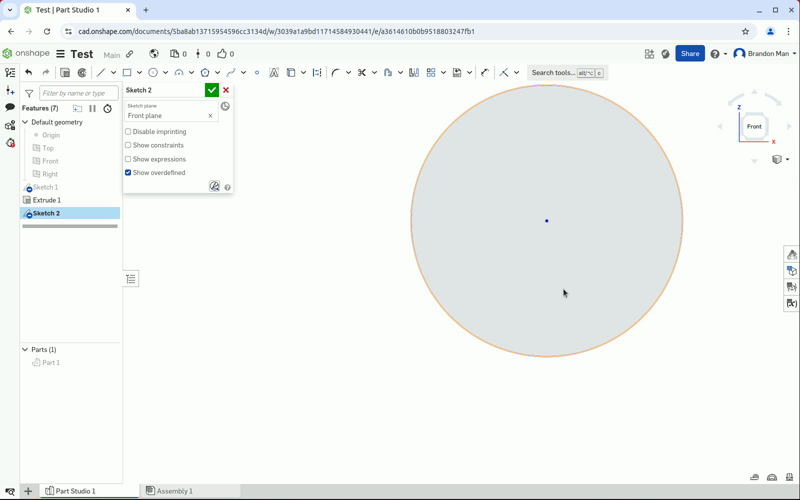
click(563, 288)
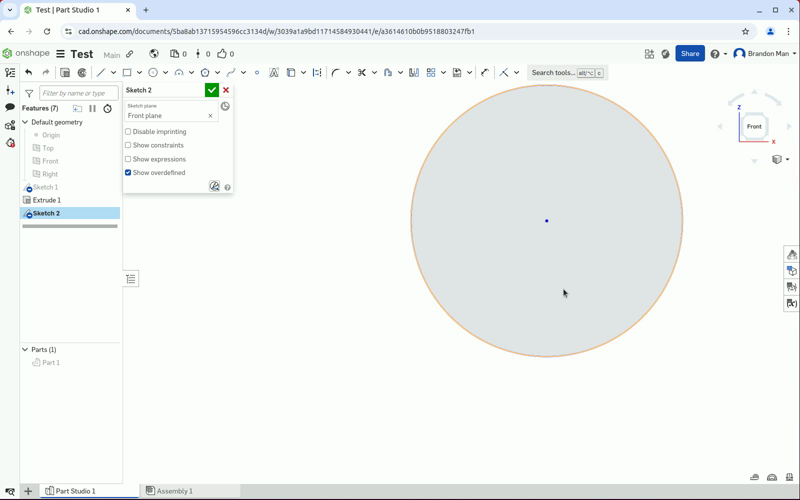
scroll(-6)
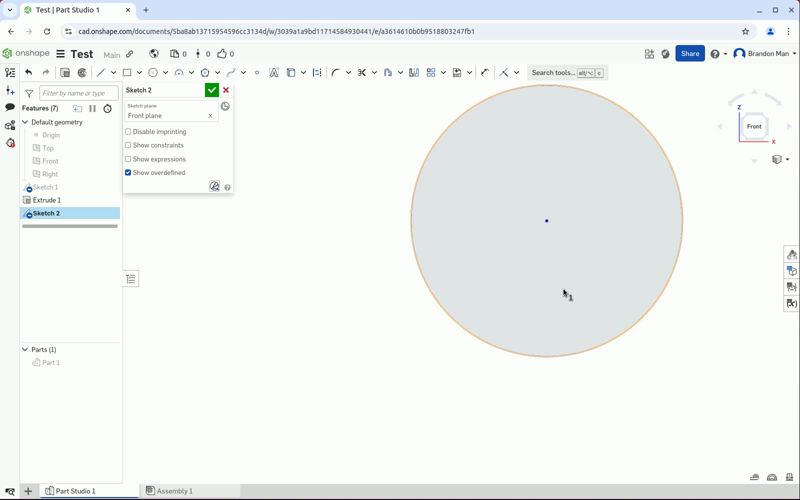
scroll(-6)
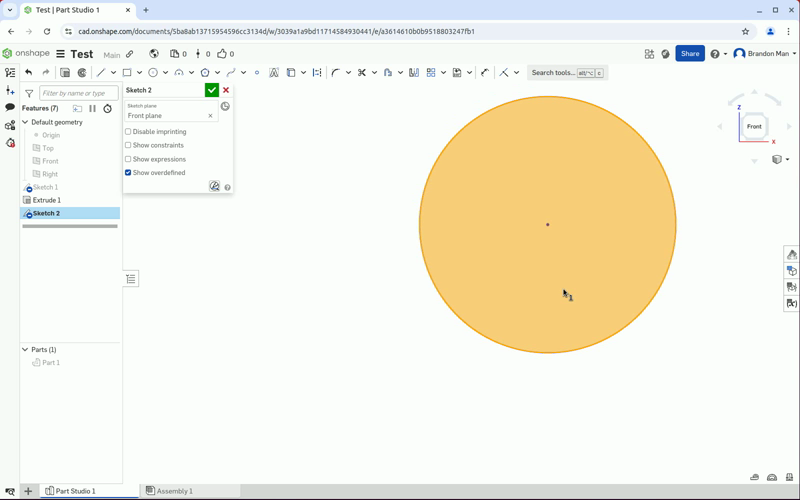
scroll(-6)
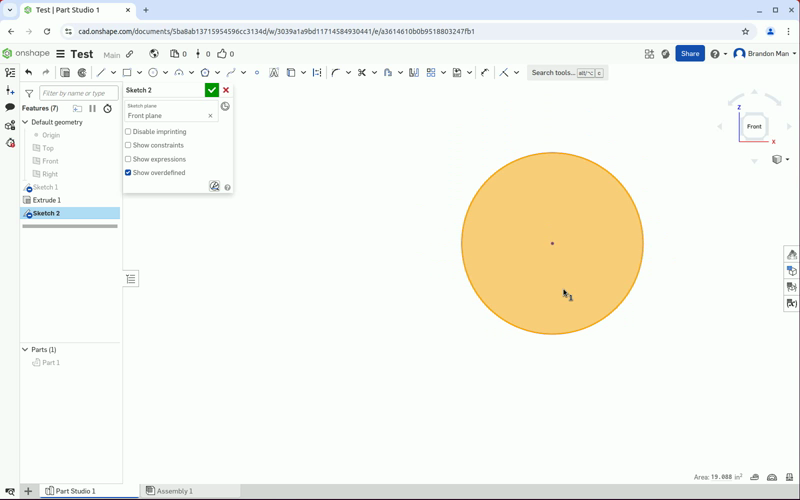
scroll(-6)
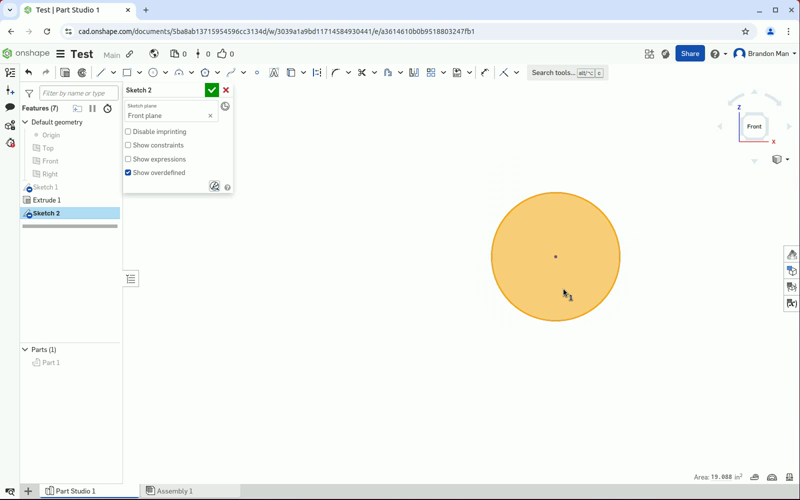
scroll(-6)
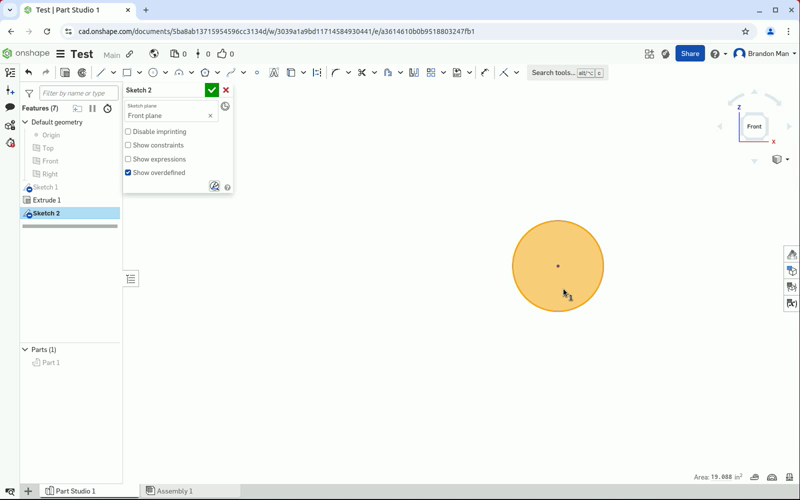
scroll(-6)
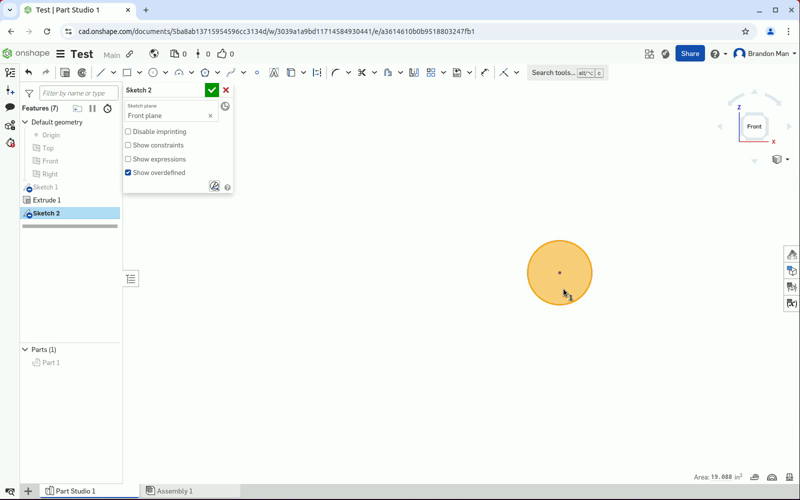
scroll(-6)
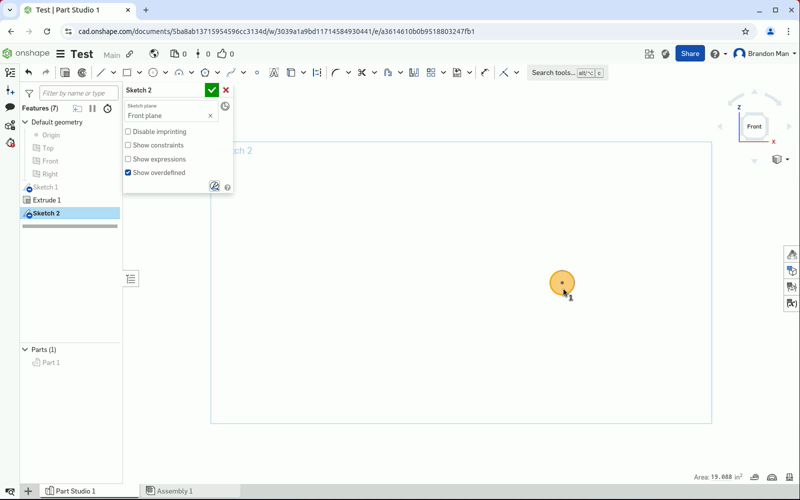
mouse_move(73, 352)
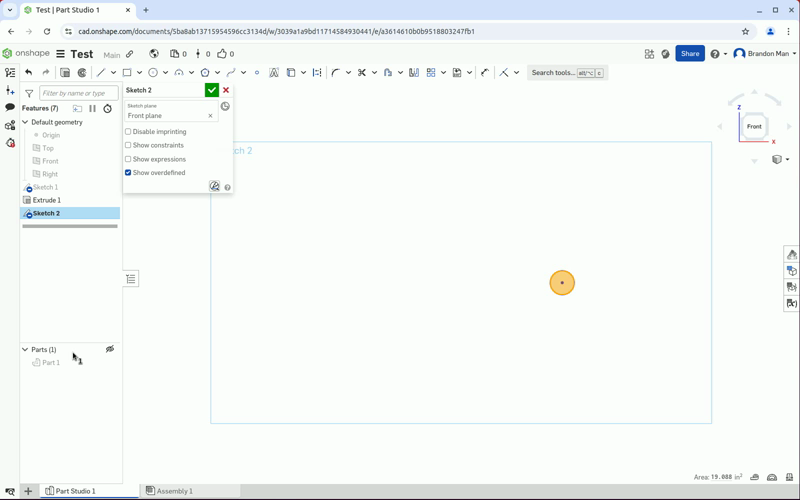
key(shift+y)
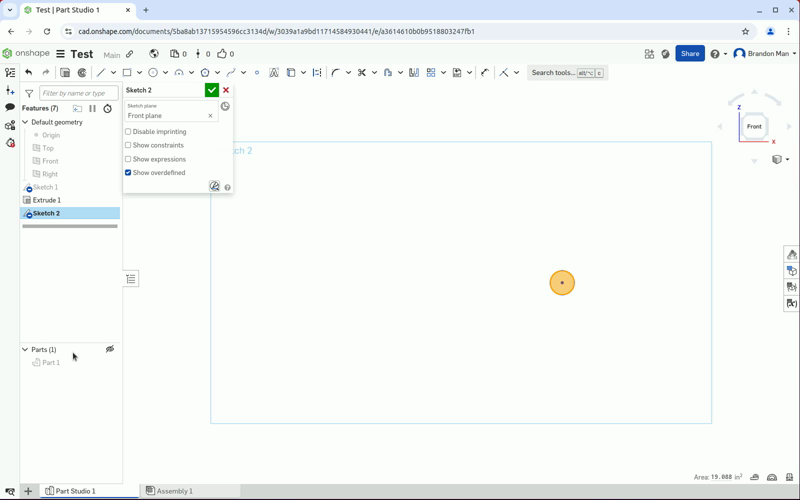
key(shift+e)
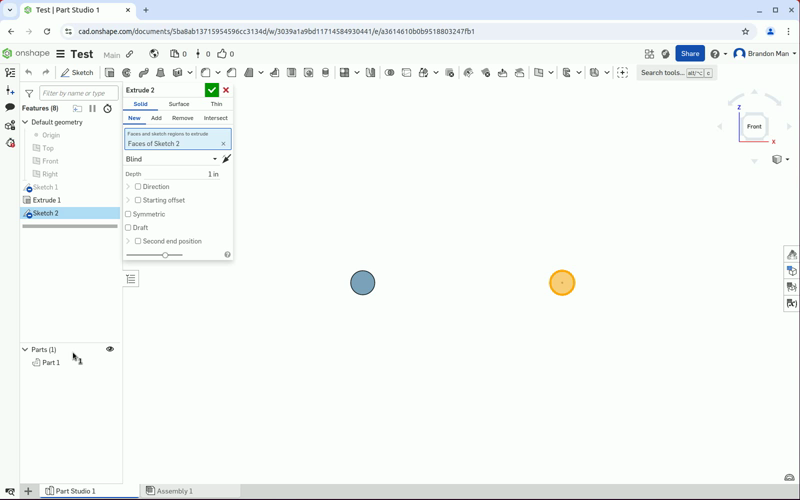
mouse_move(143, 106)
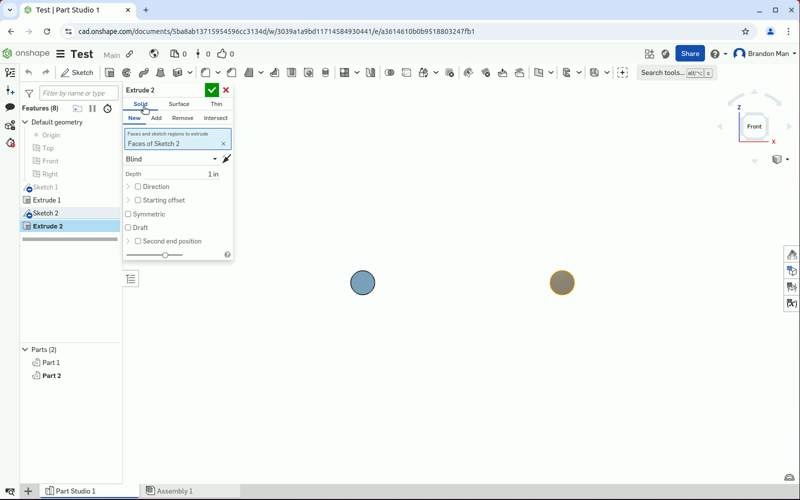
click(143, 106)
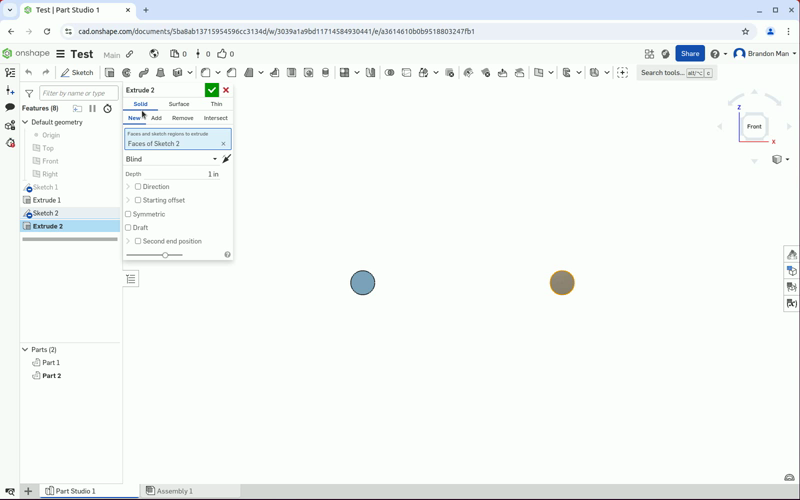
mouse_move(137, 120)
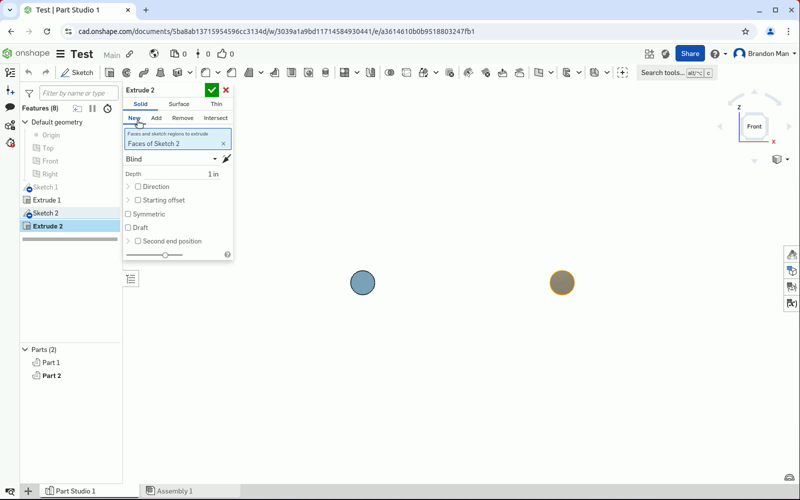
click(137, 120)
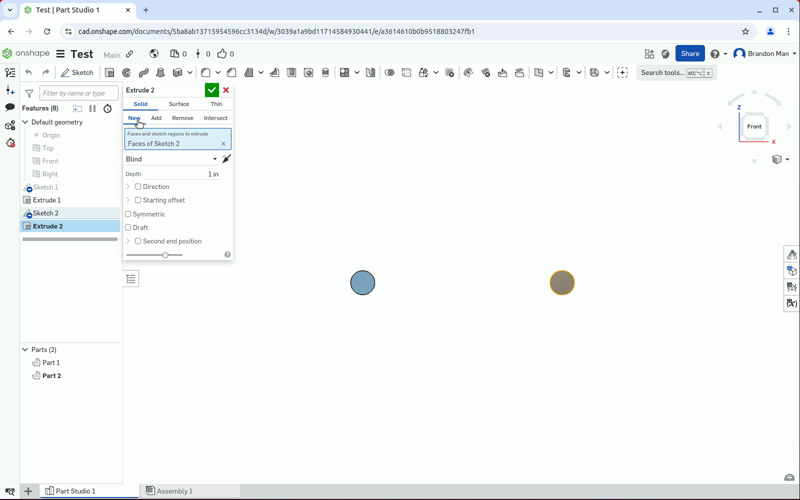
key(tab, 4)
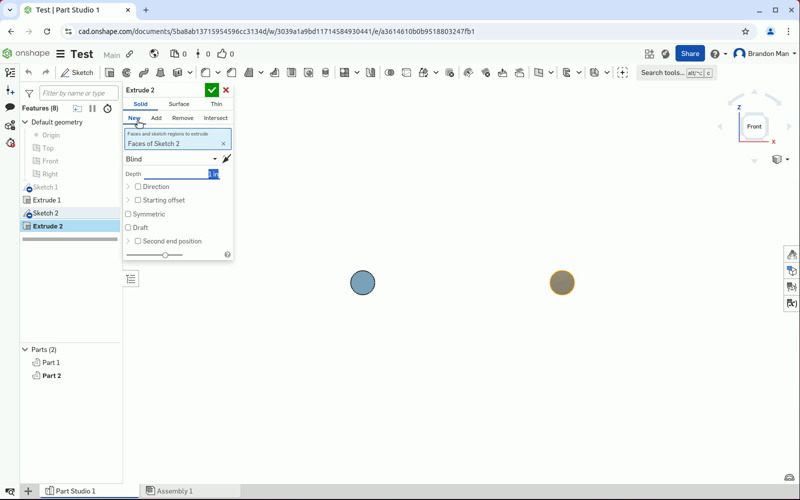
text(1.685)
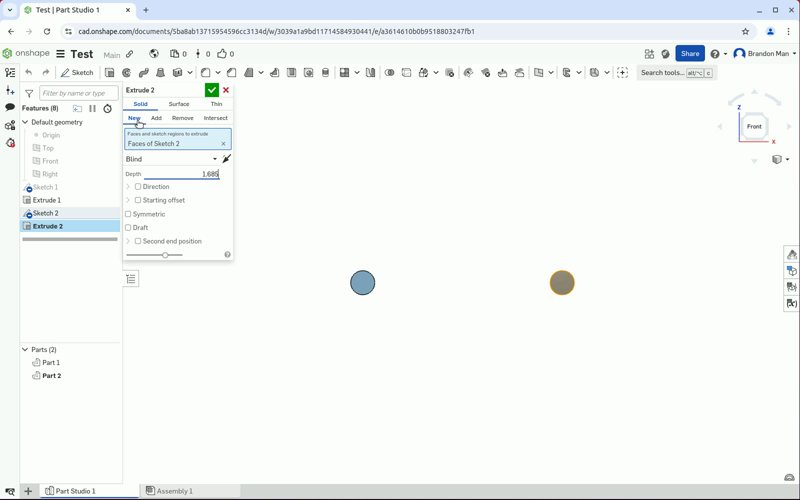
key(enter)
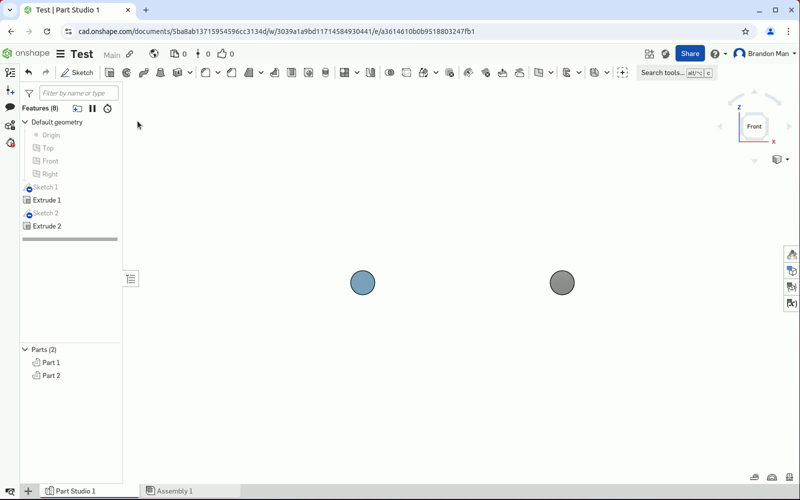
key(shift+h)
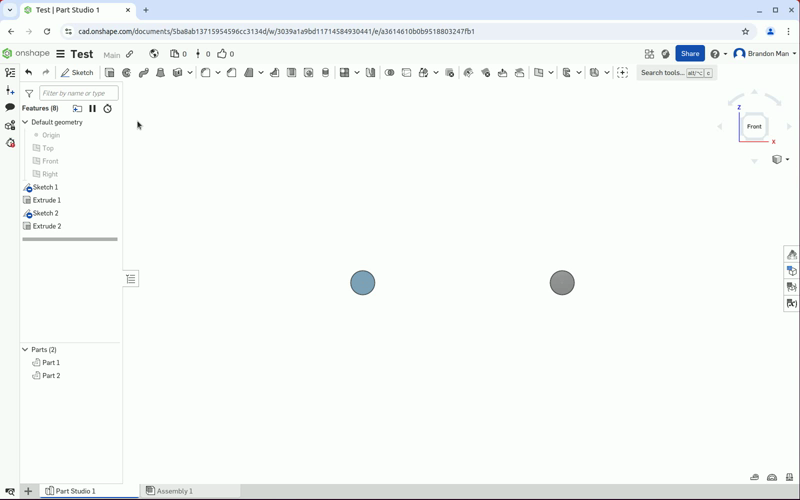
key(shift+h)
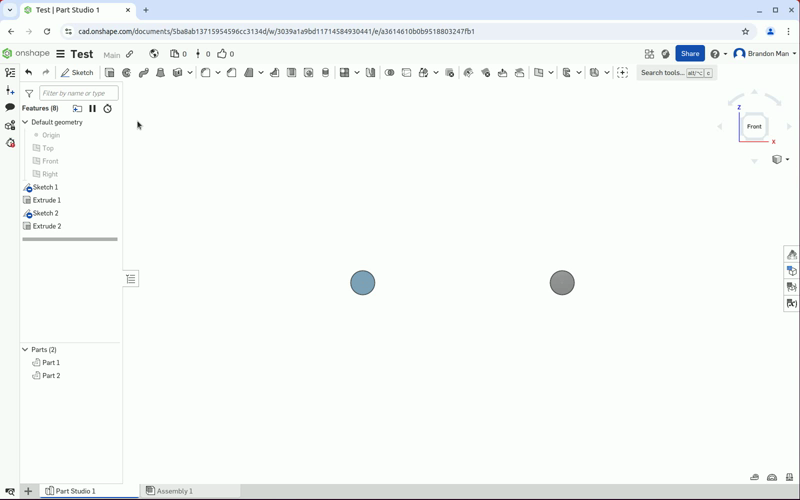
key(shift+7)
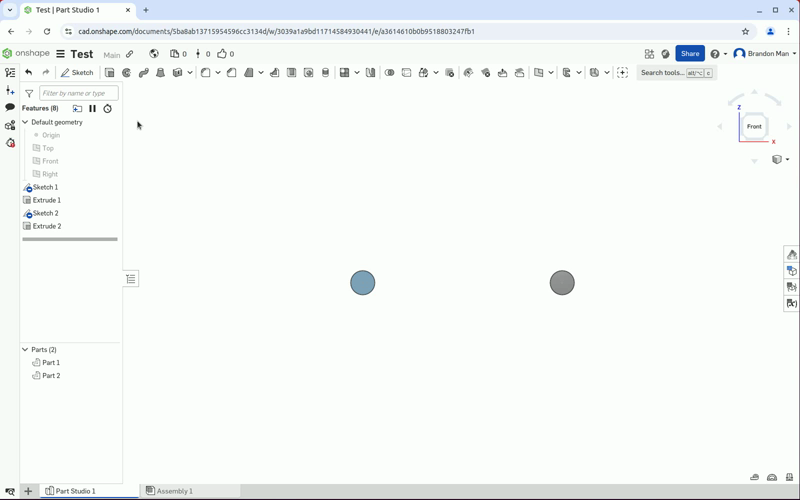
key(left, 2)
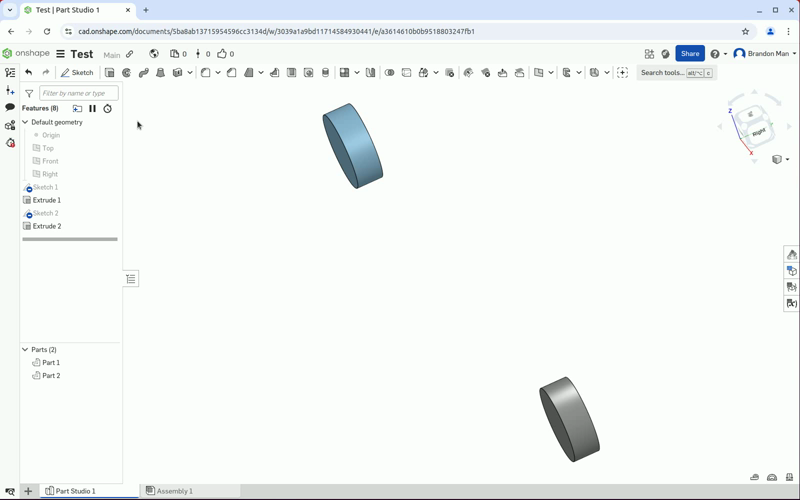
key(down, 2)
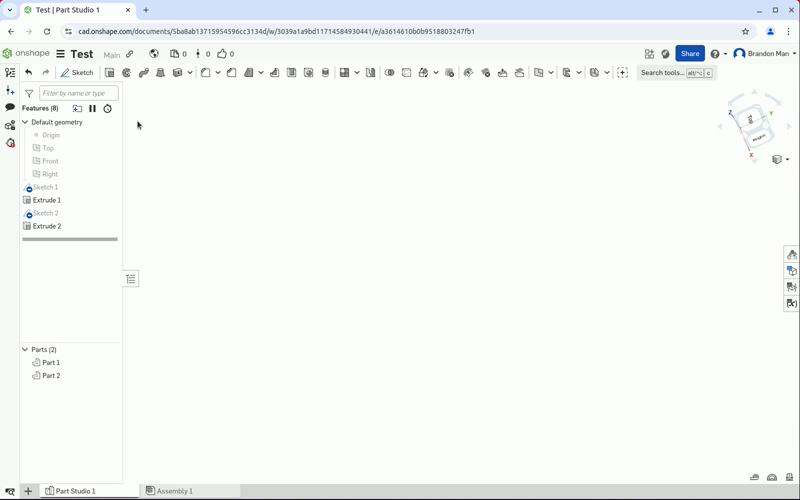
key(up, 2)
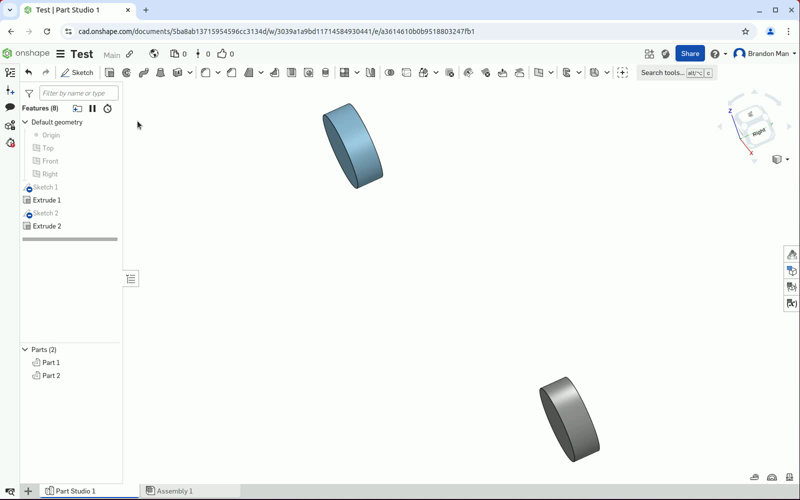
key(right, 2)
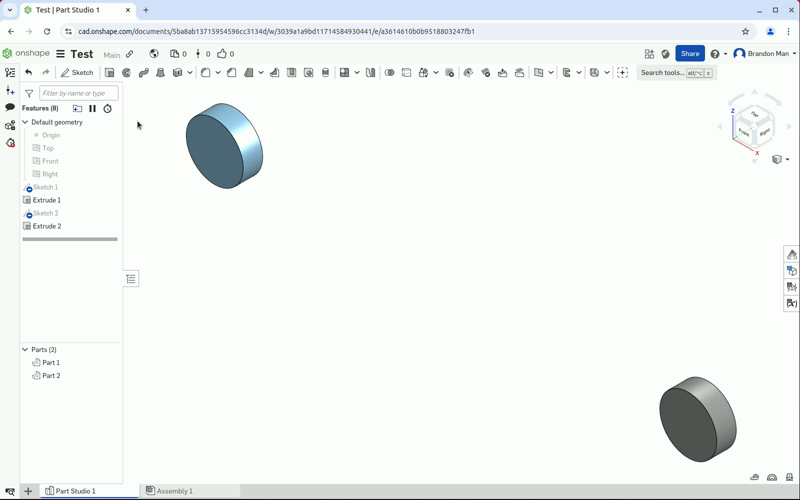
mouse_move(73, 189)
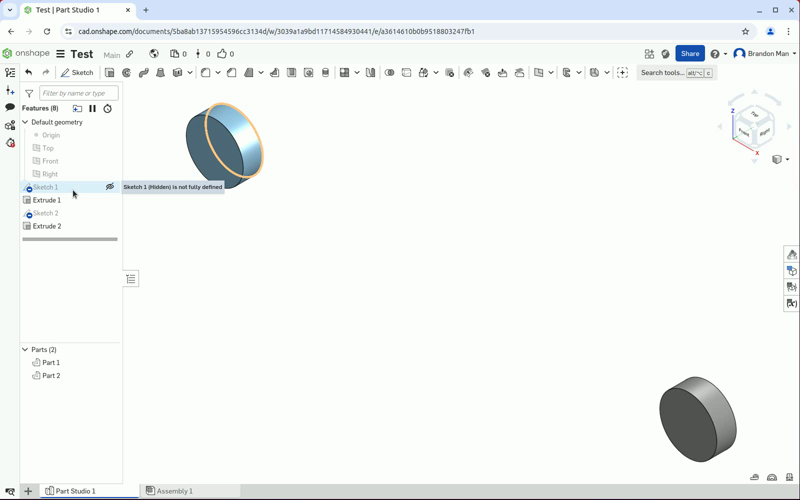
click(73, 189)